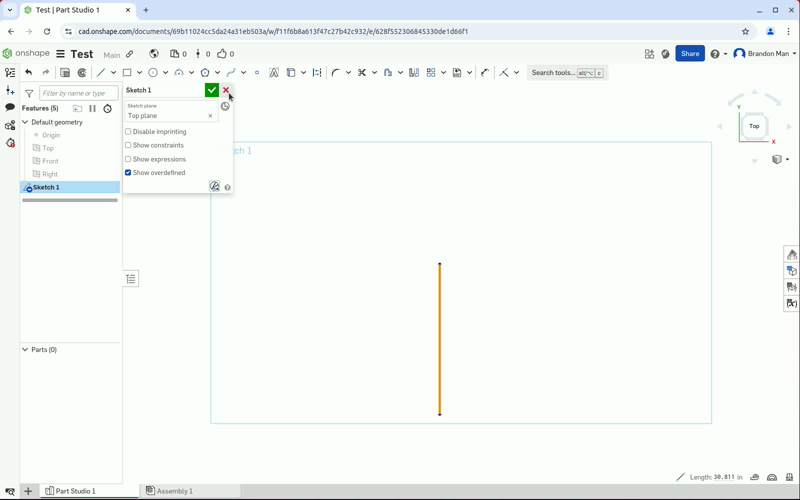
key(shift+h)
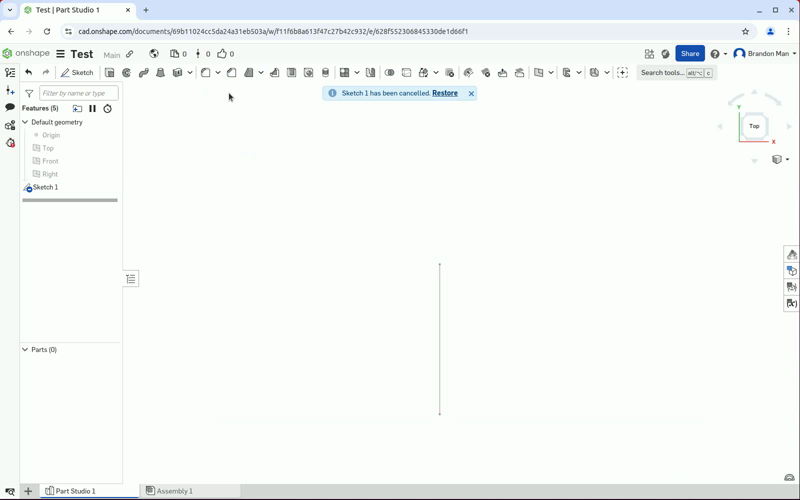
key(shift+s)
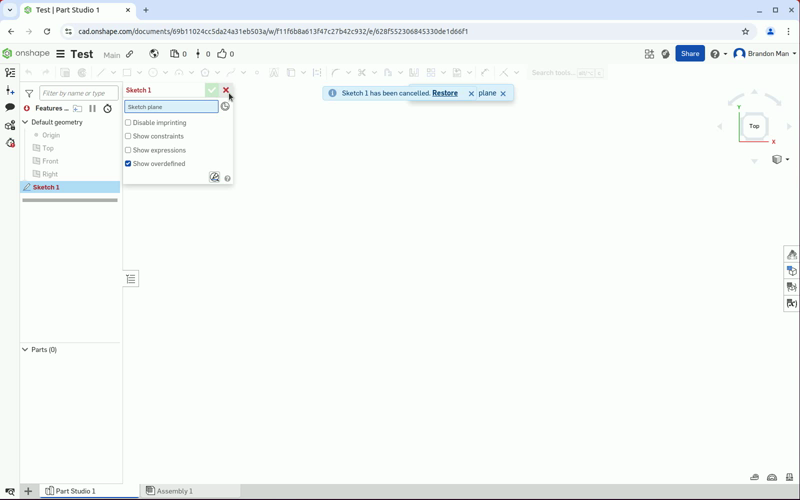
mouse_move(73, 150)
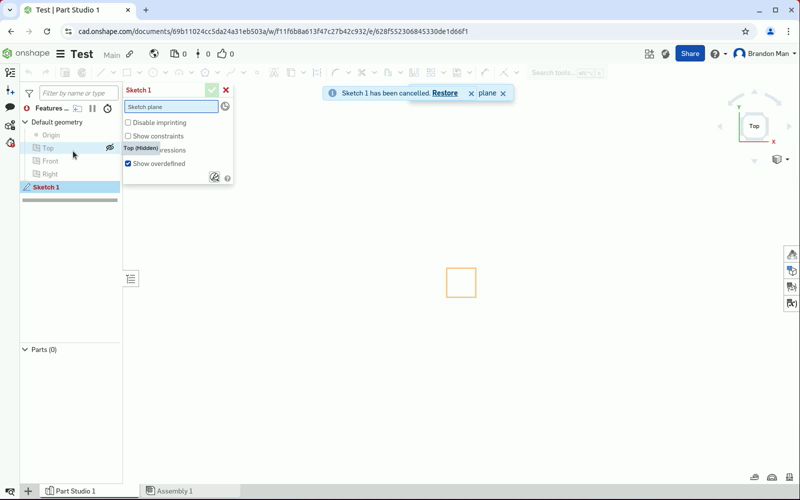
click(73, 150)
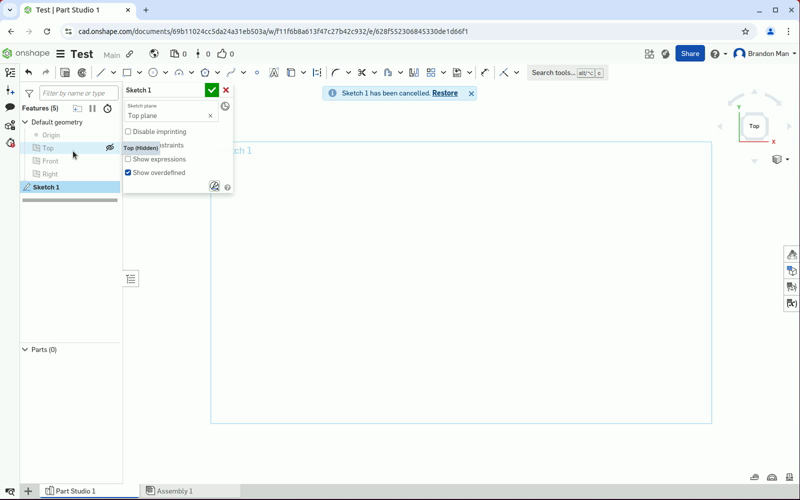
mouse_move(73, 352)
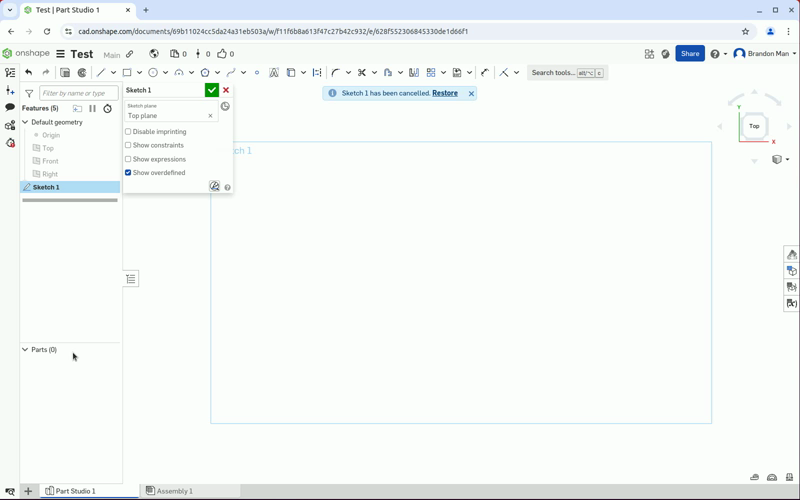
key(y)
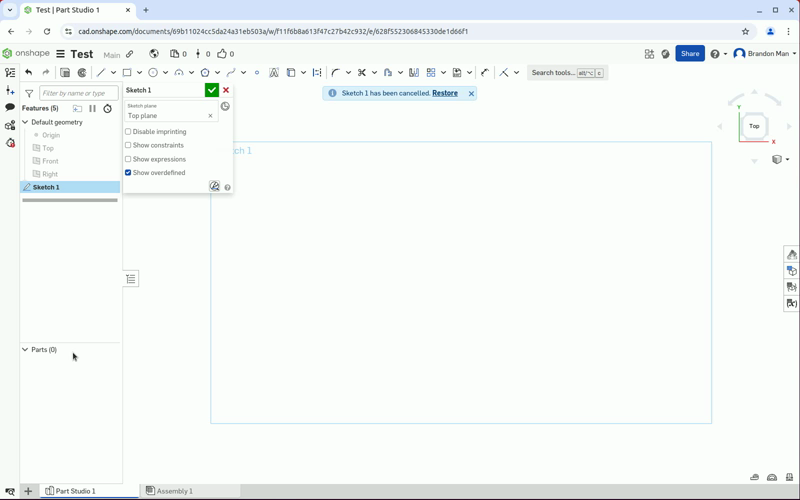
key(l)
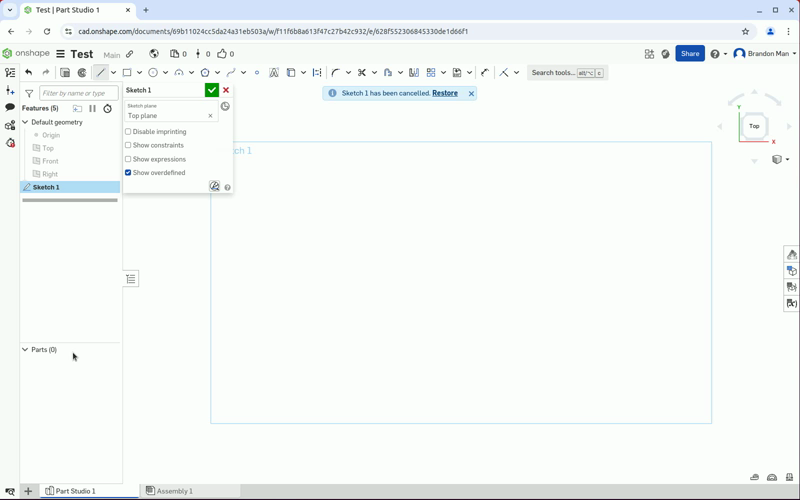
key_down(shift)
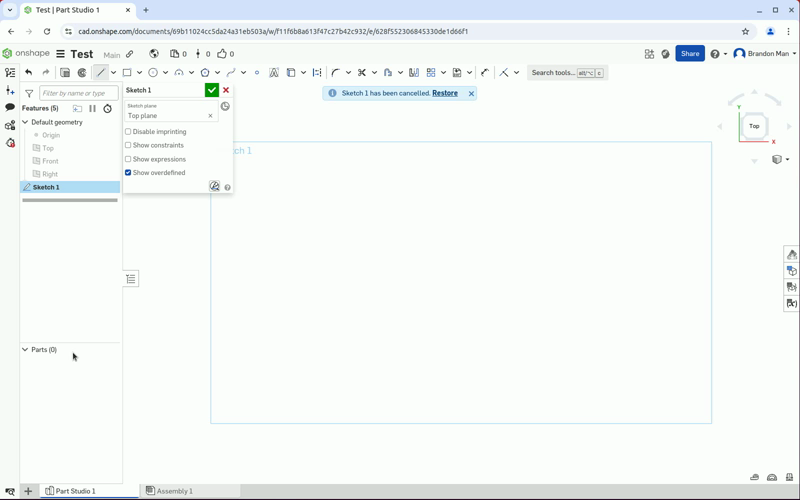
mouse_move(348, 282)
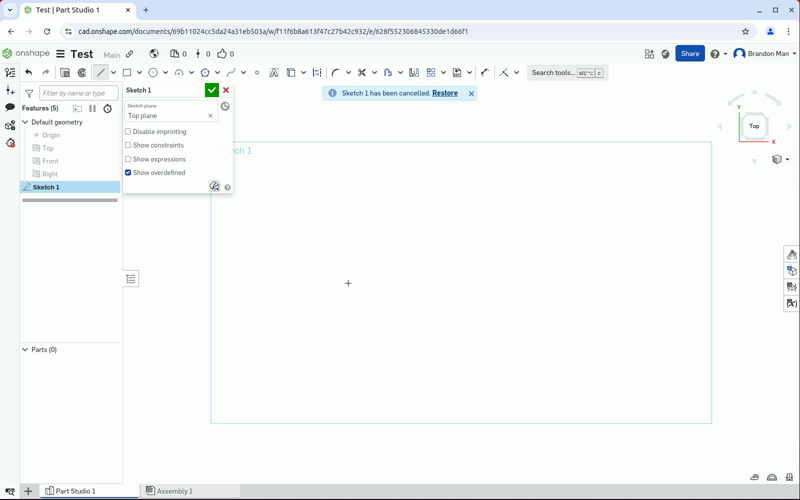
click(348, 282)
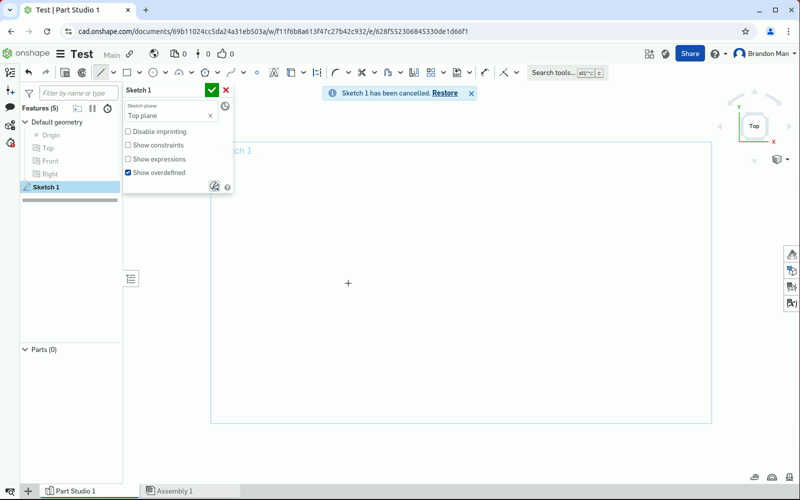
key_up(shift)
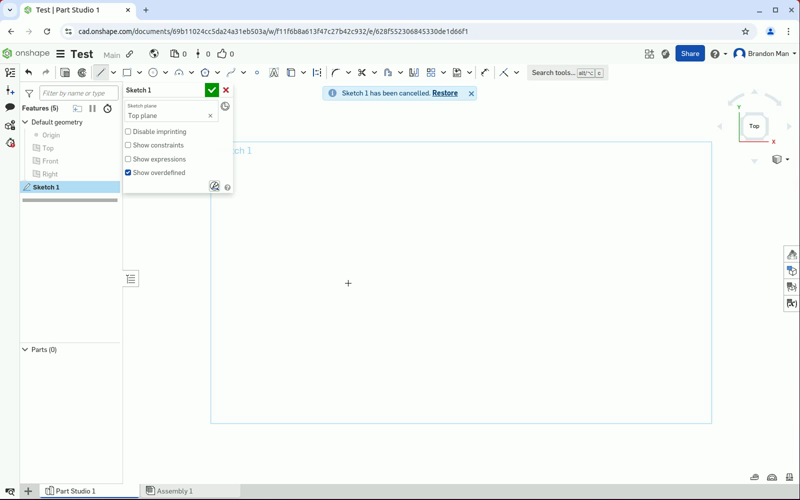
key_down(shift)
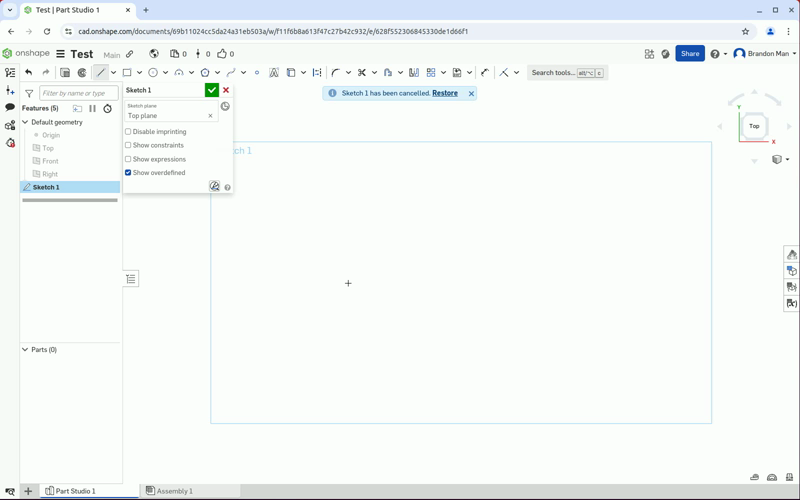
mouse_move(572, 282)
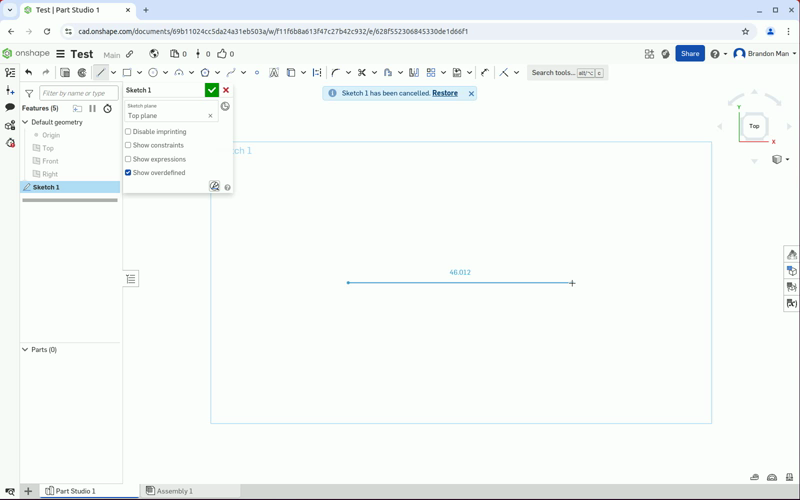
click(572, 282)
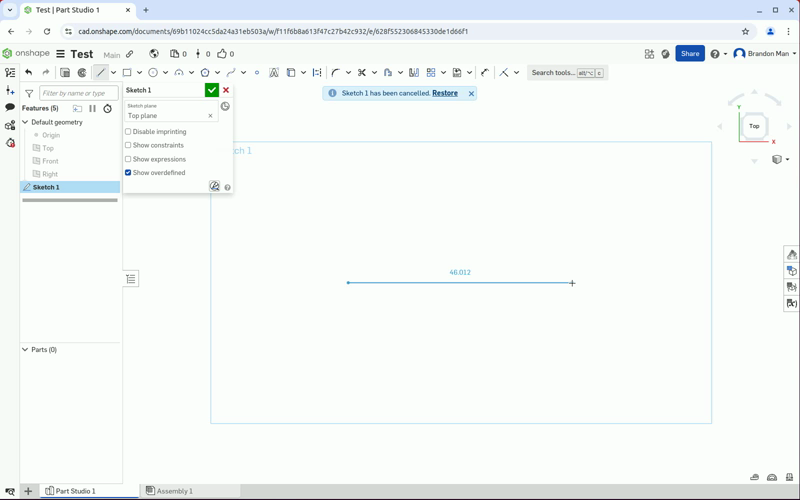
key_up(shift)
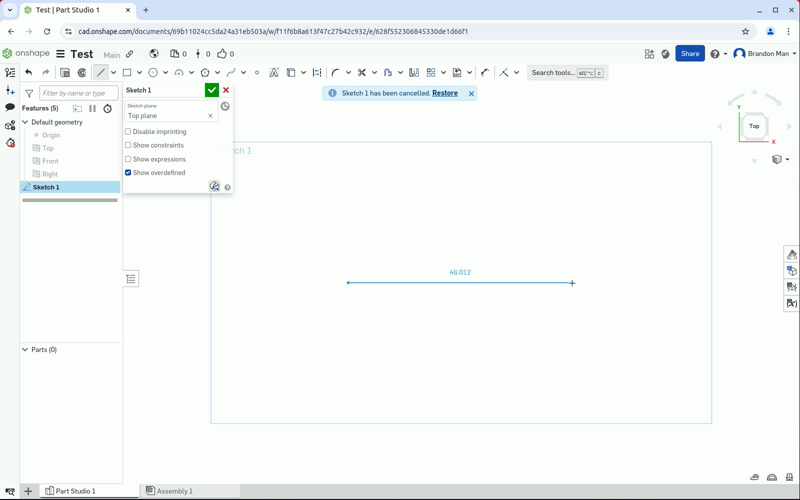
key_down(shift)
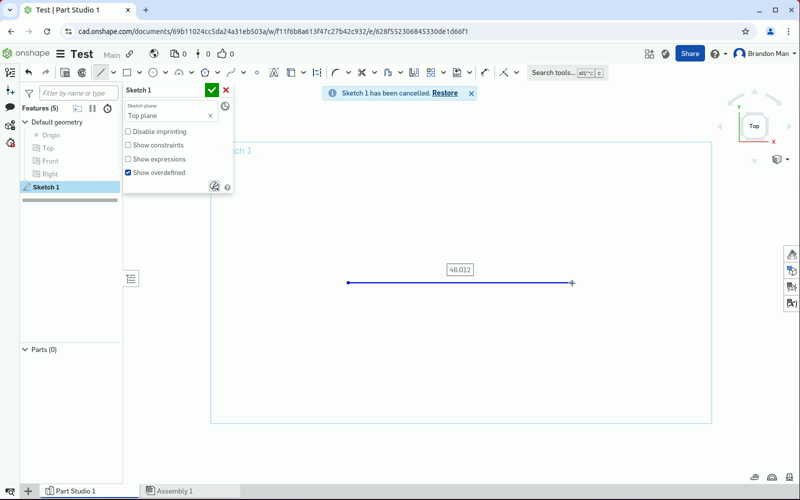
mouse_move(589, 282)
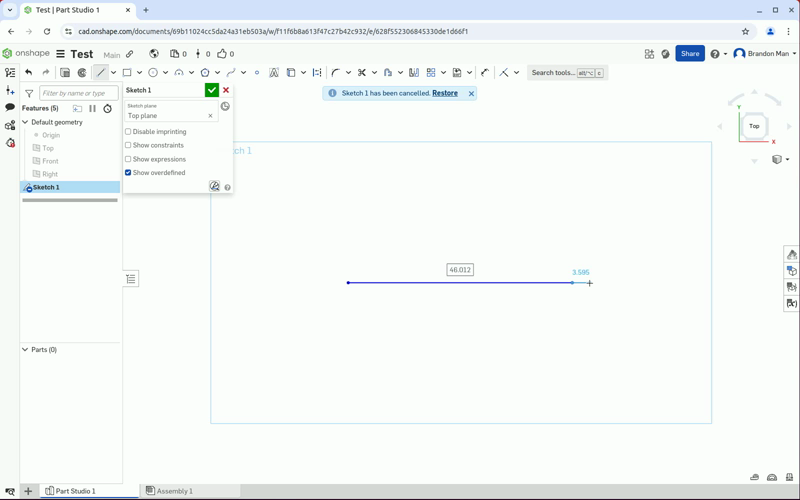
mouse_move(550, 228)
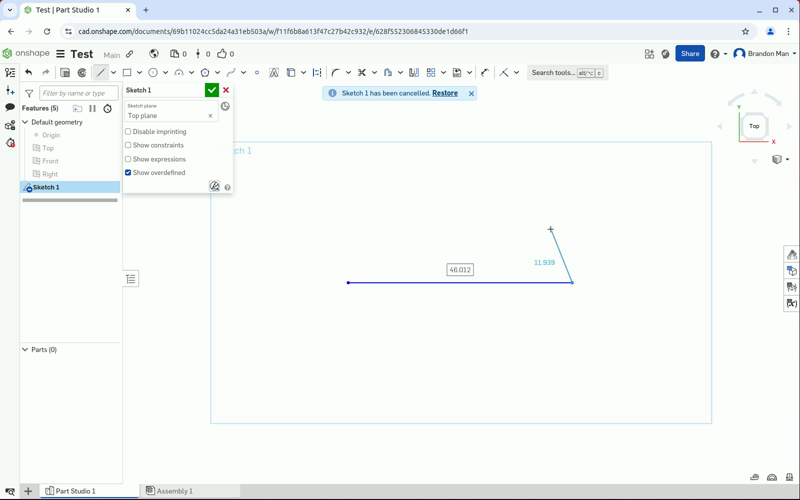
click(550, 228)
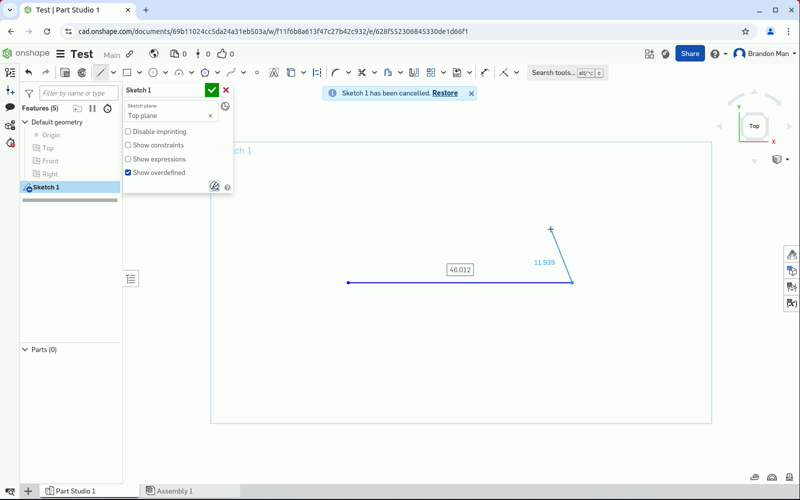
key_up(shift)
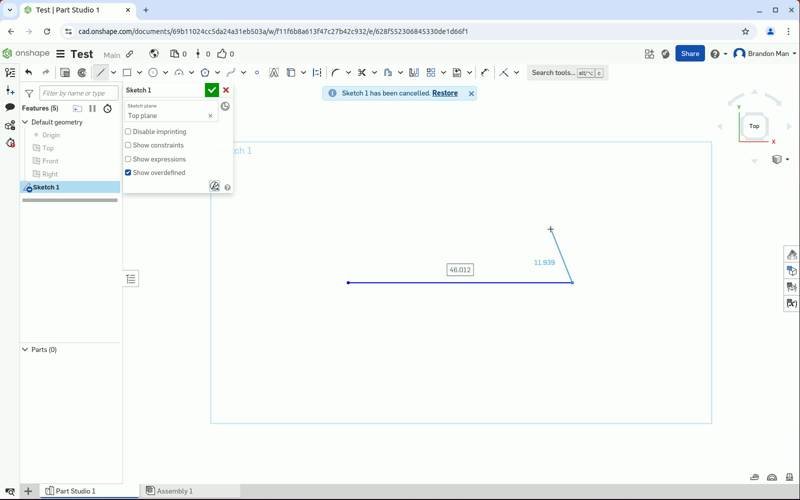
key_down(shift)
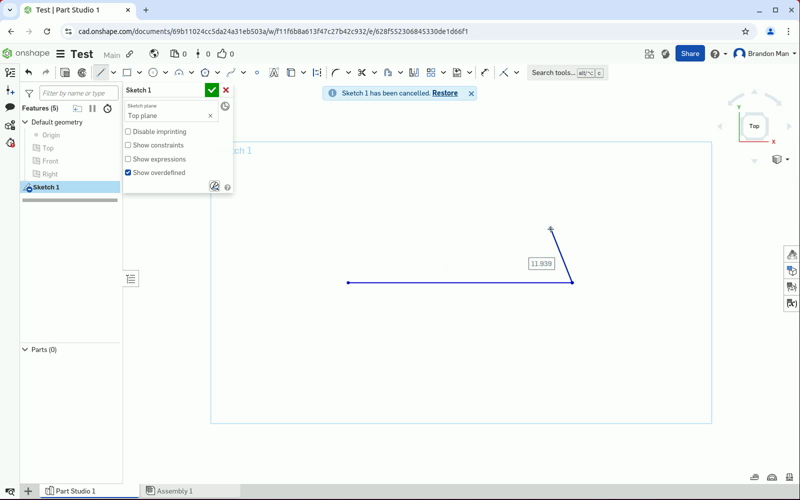
mouse_move(369, 228)
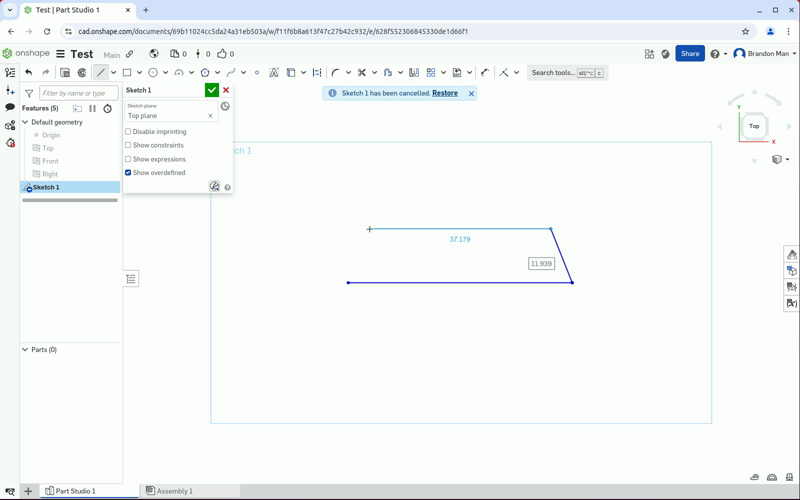
click(369, 228)
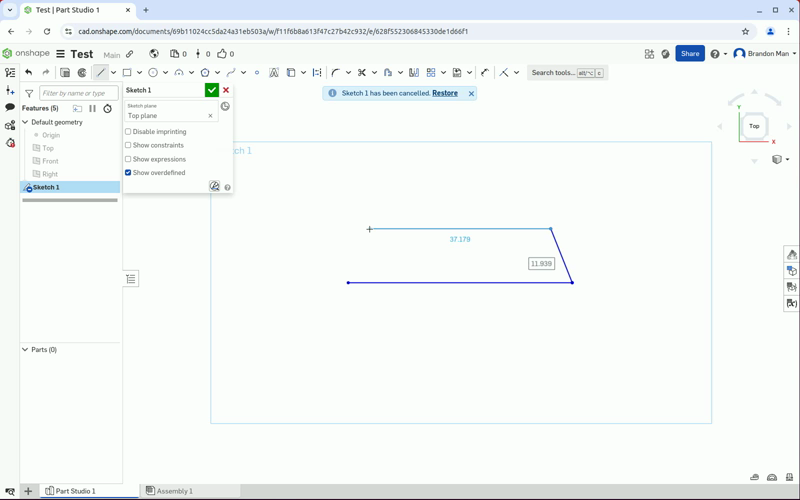
key_up(shift)
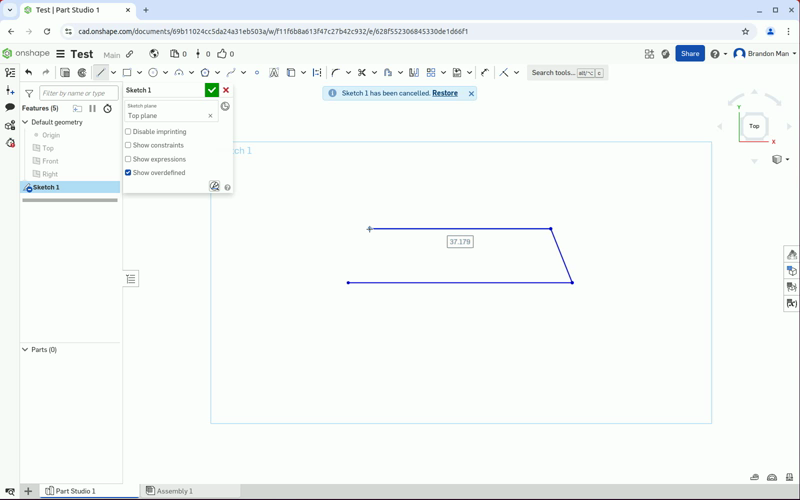
mouse_move(399, 228)
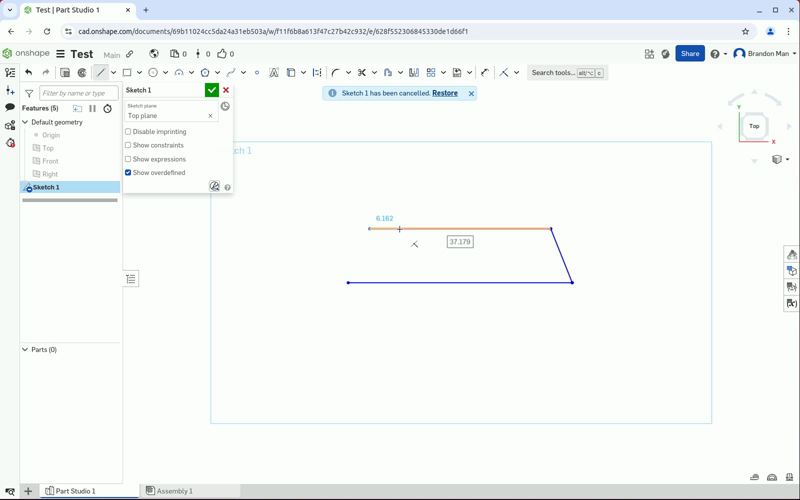
key_down(shift)
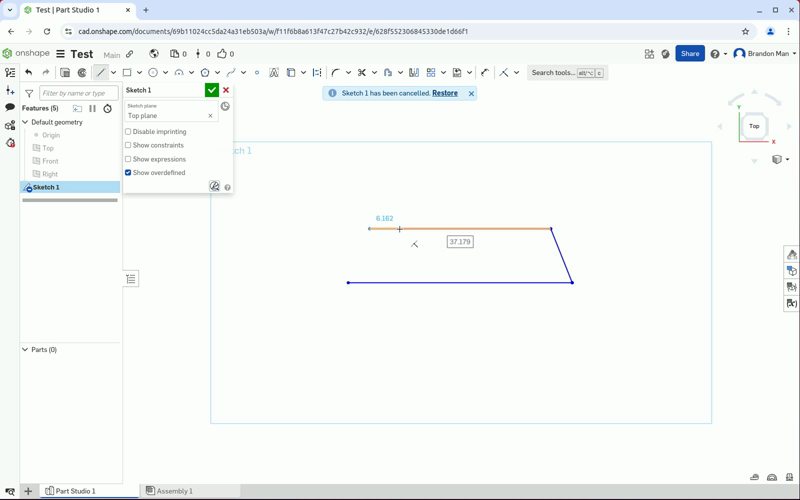
mouse_move(348, 282)
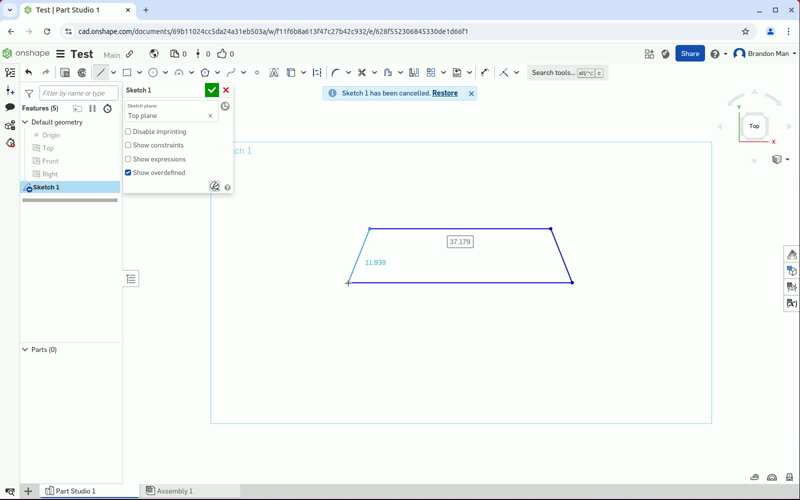
key_up(shift)
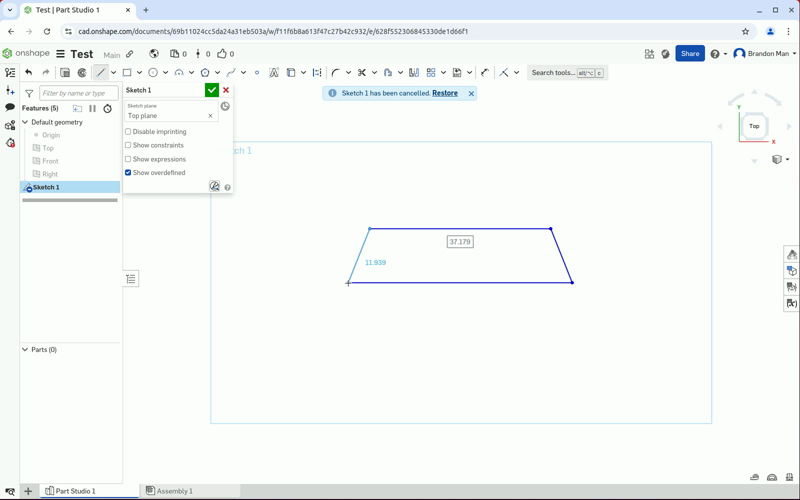
click(348, 282)
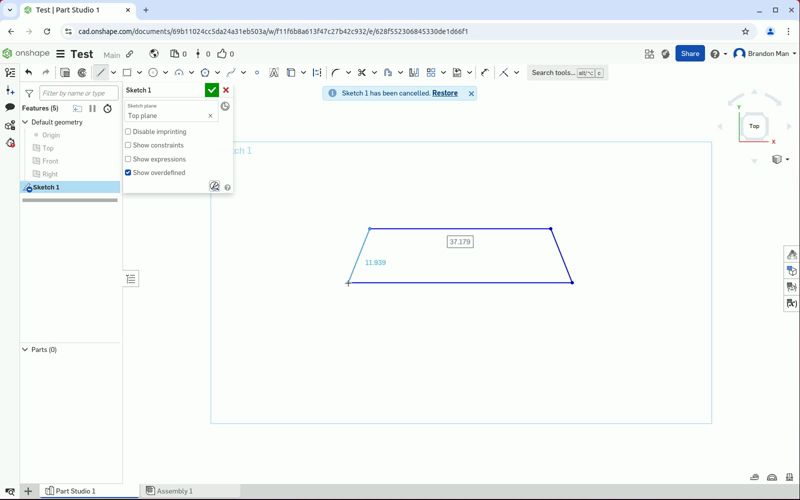
key(esc)
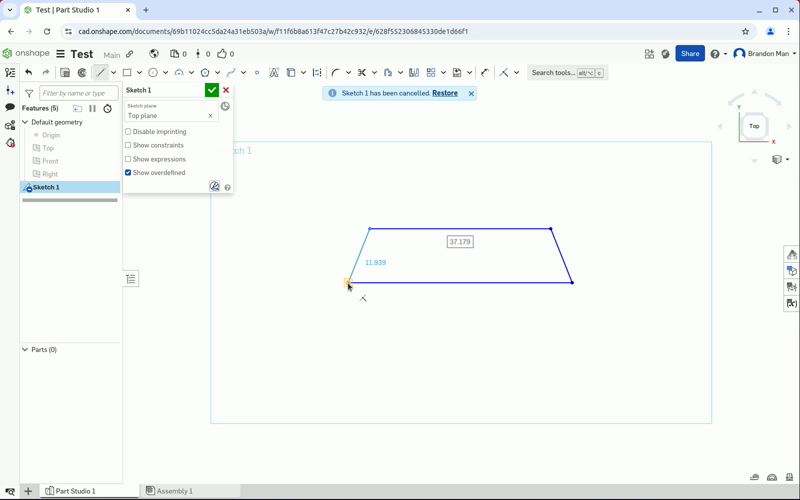
mouse_move(504, 262)
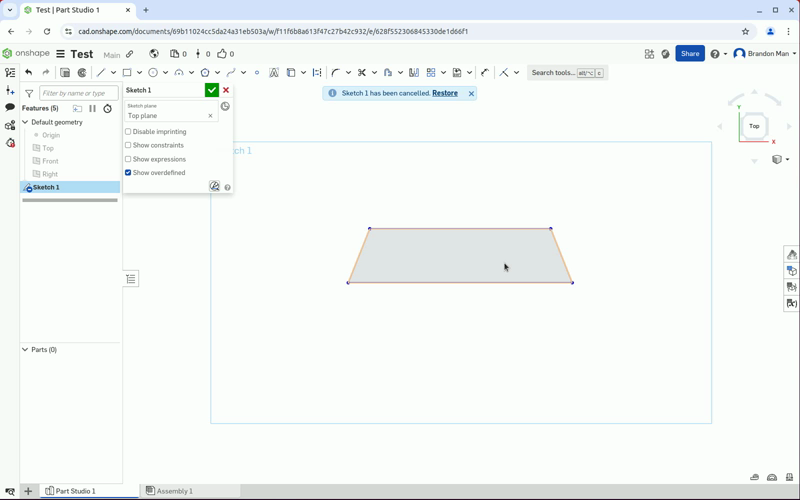
click(504, 262)
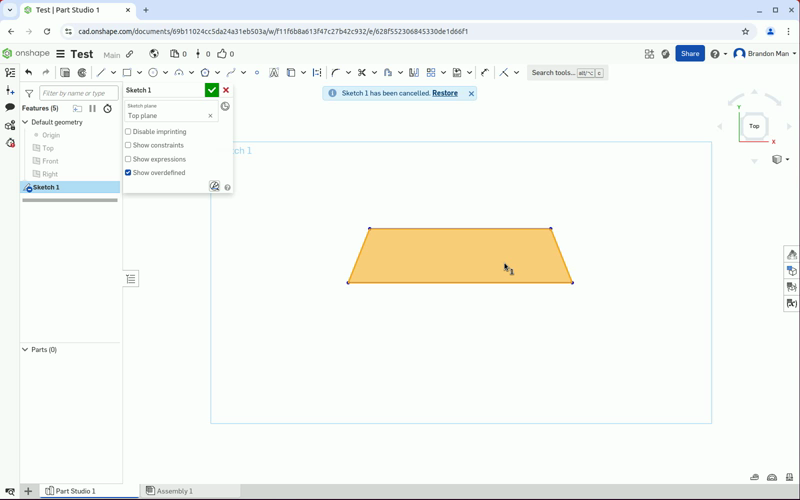
mouse_move(73, 352)
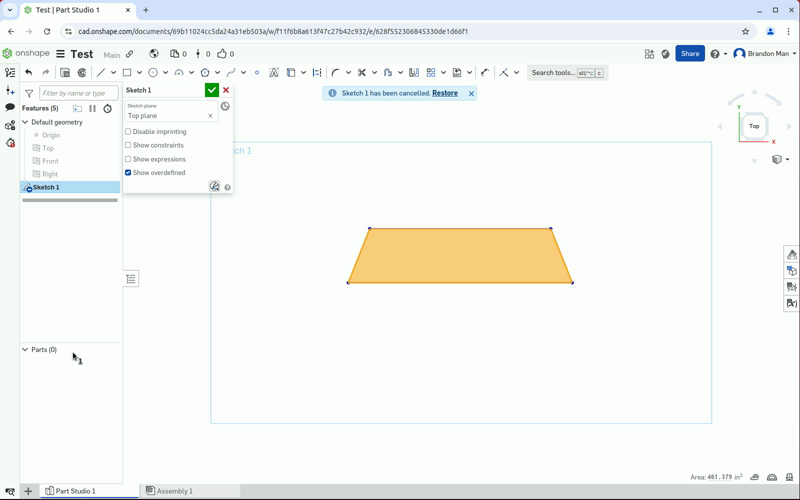
key(shift+y)
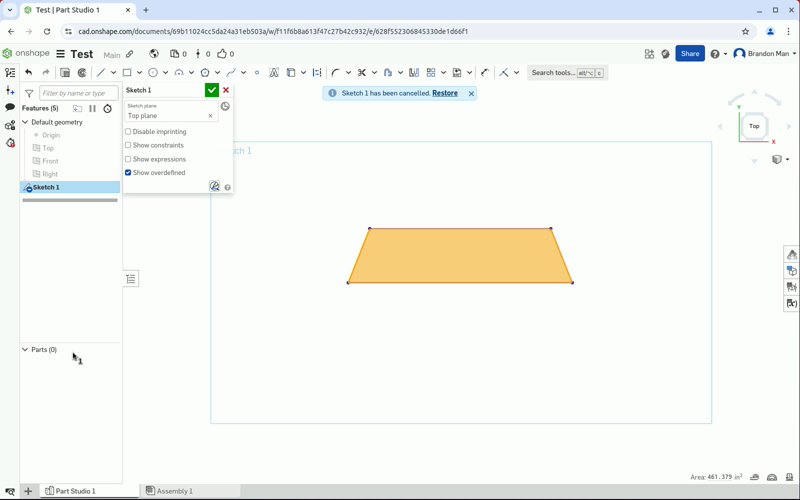
key(shift+e)
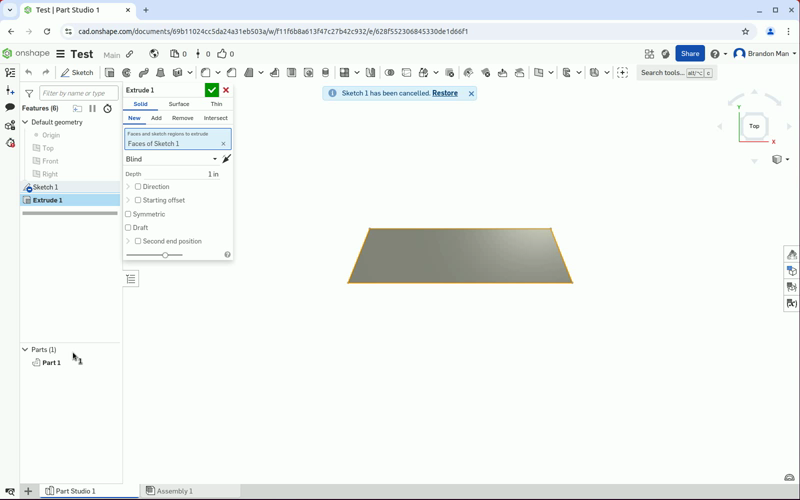
mouse_move(143, 106)
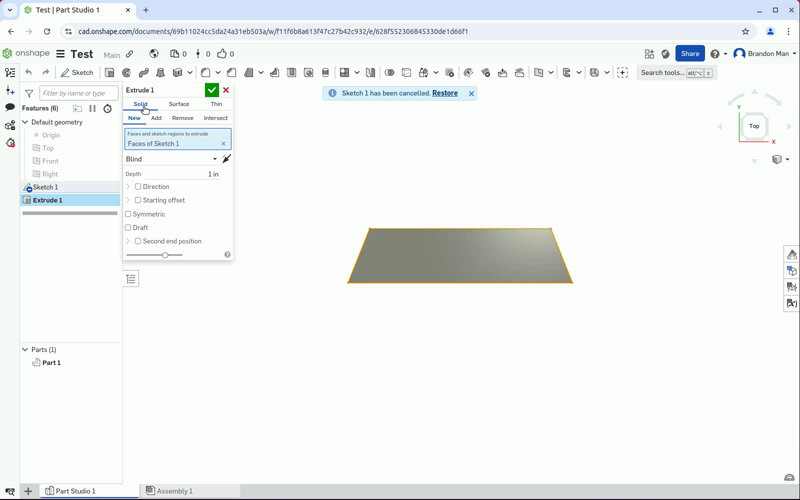
click(143, 106)
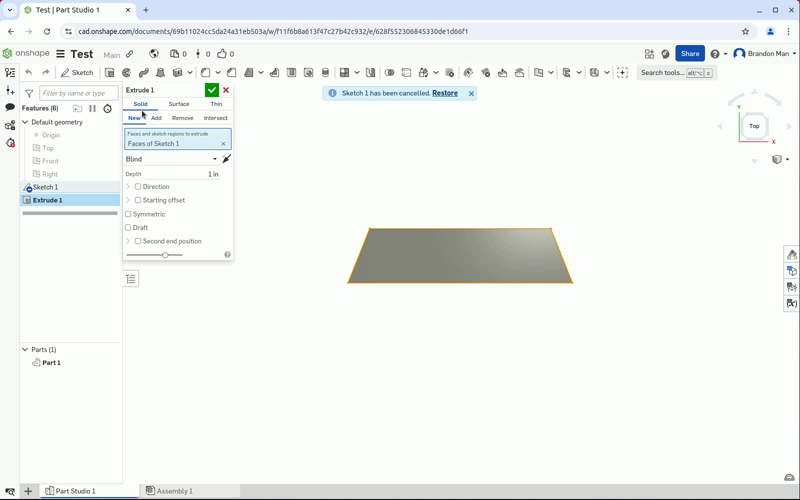
mouse_move(137, 120)
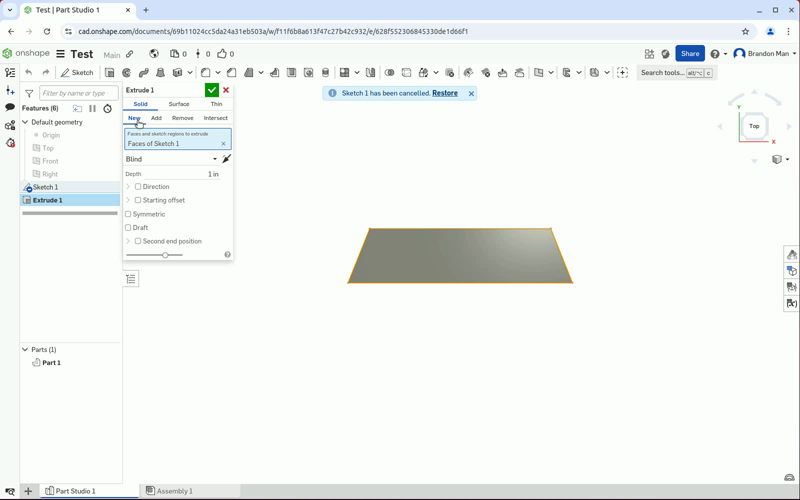
click(137, 120)
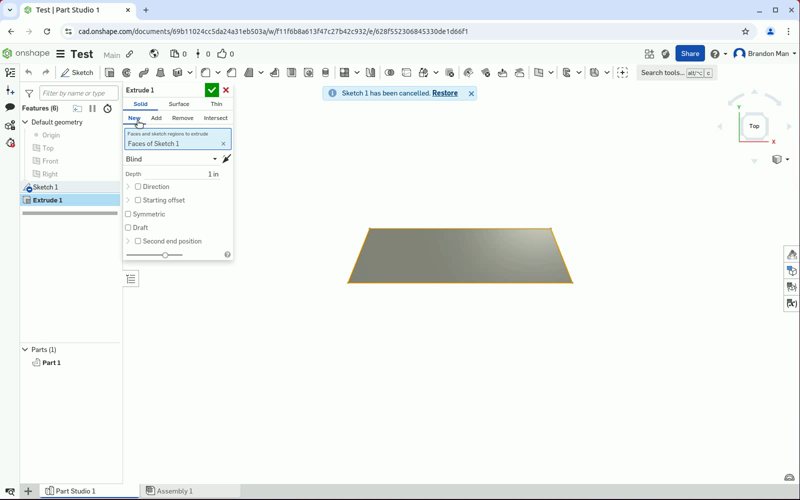
key(tab, 4)
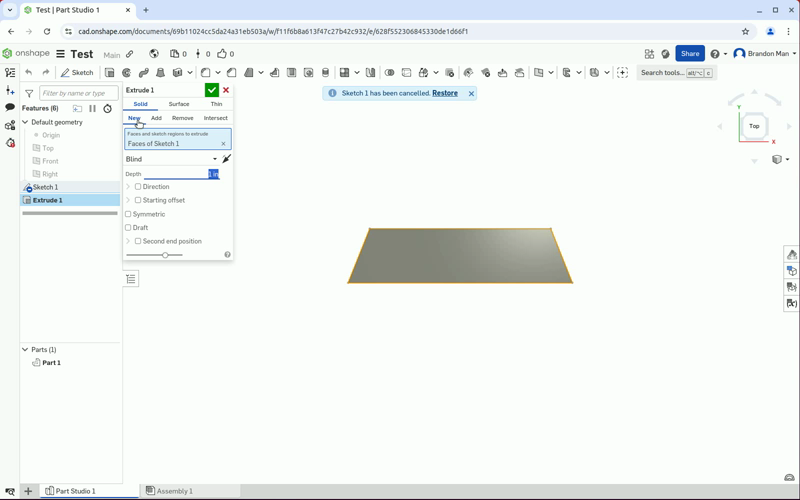
text(12.517)
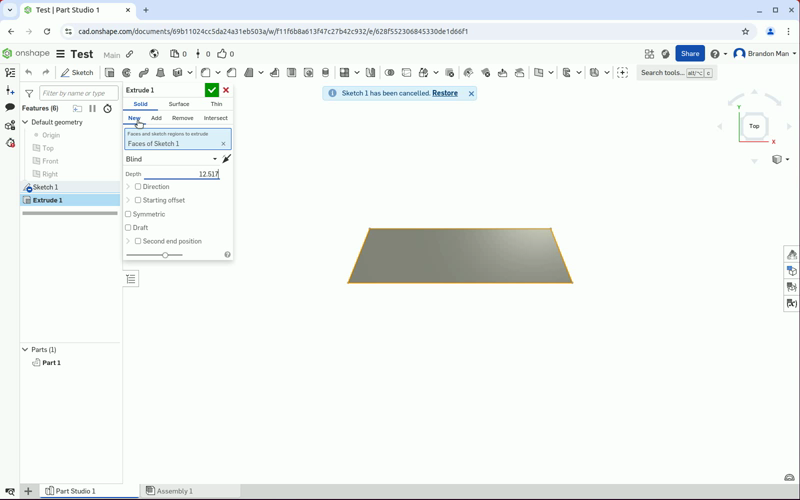
key(enter)
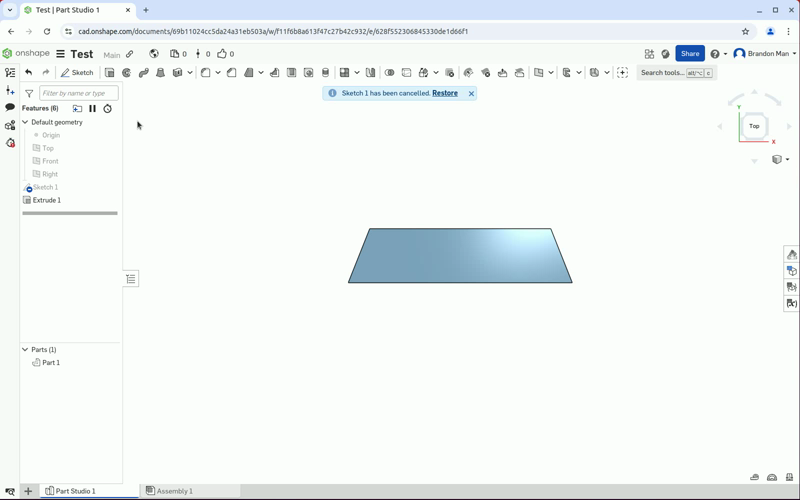
key(shift+h)
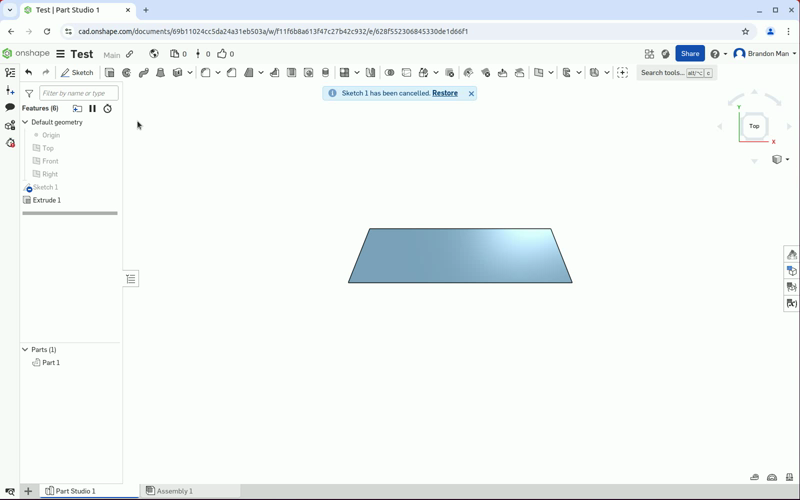
key(shift+h)
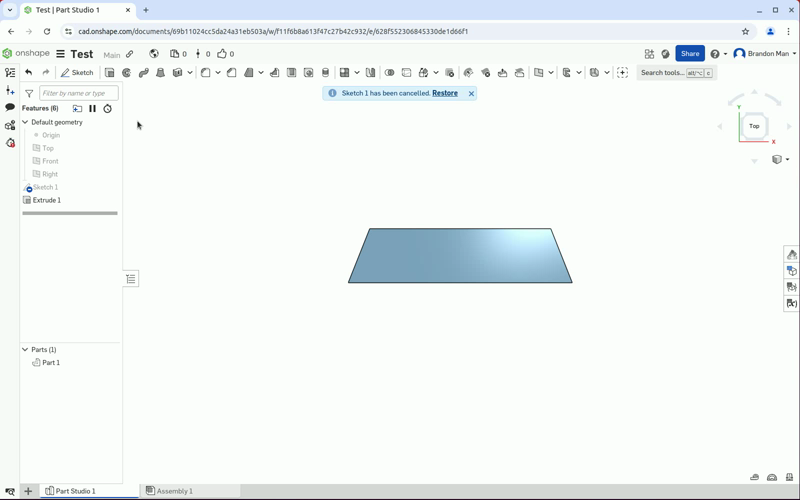
mouse_move(73, 189)
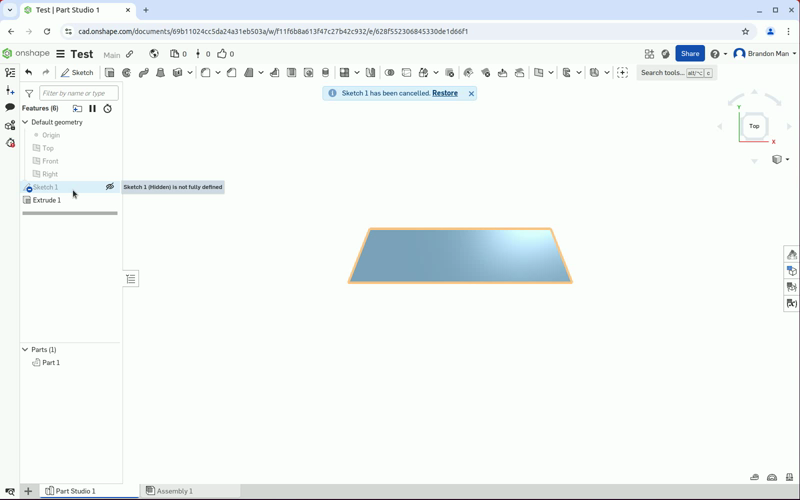
click(73, 189)
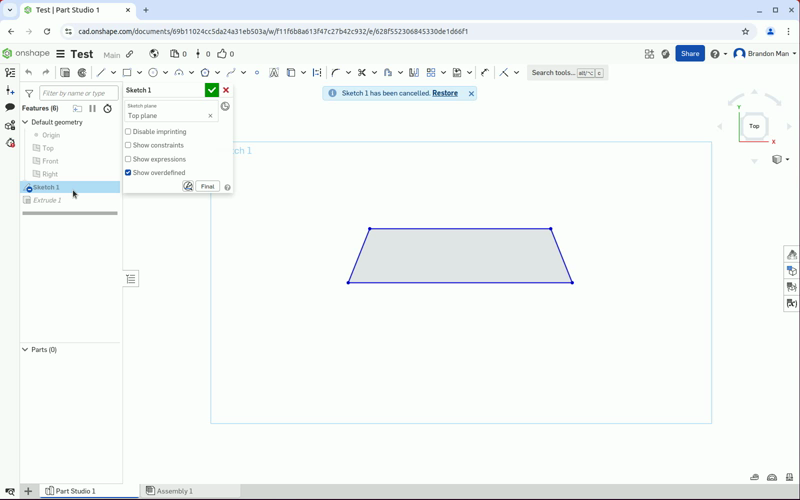
mouse_move(229, 92)
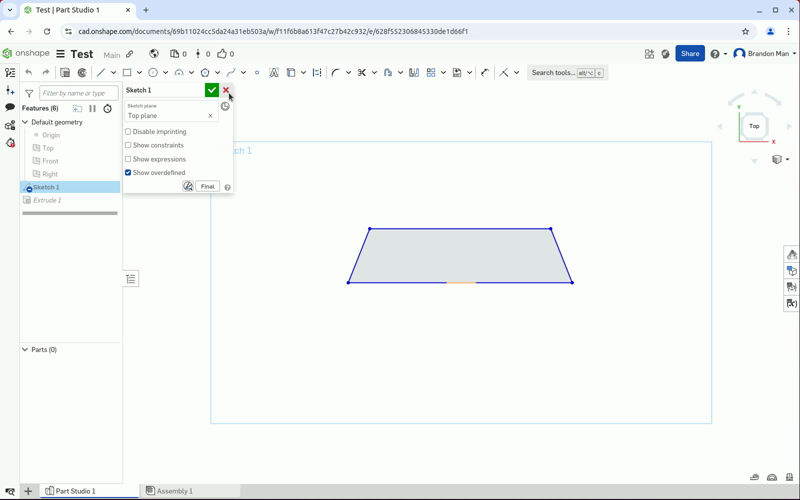
click(229, 92)
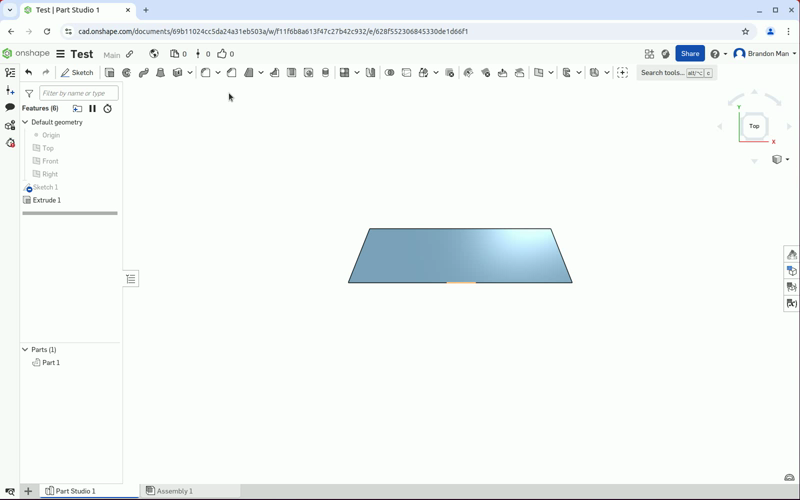
mouse_move(73, 352)
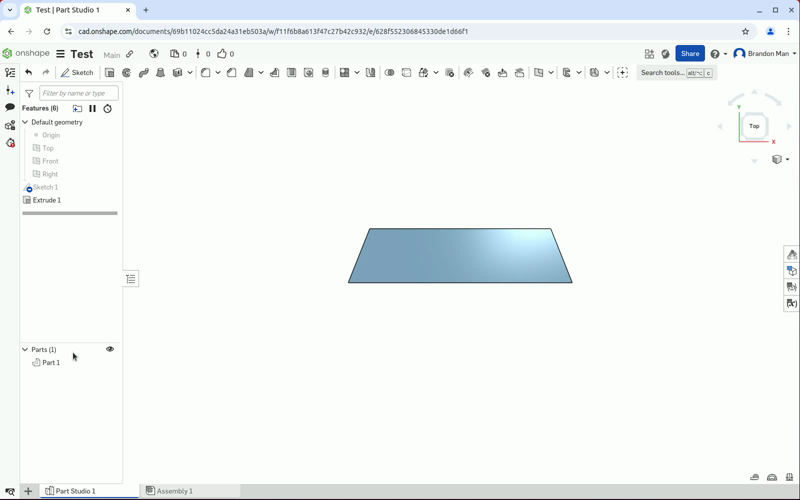
key(y)
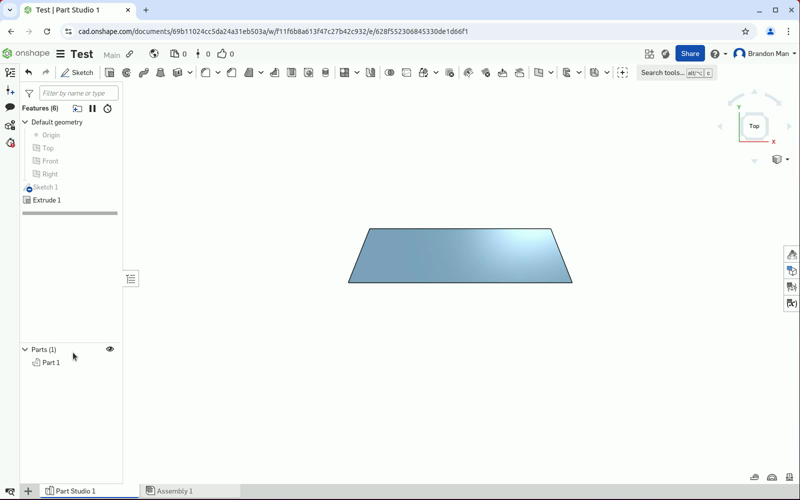
key(shift+p)
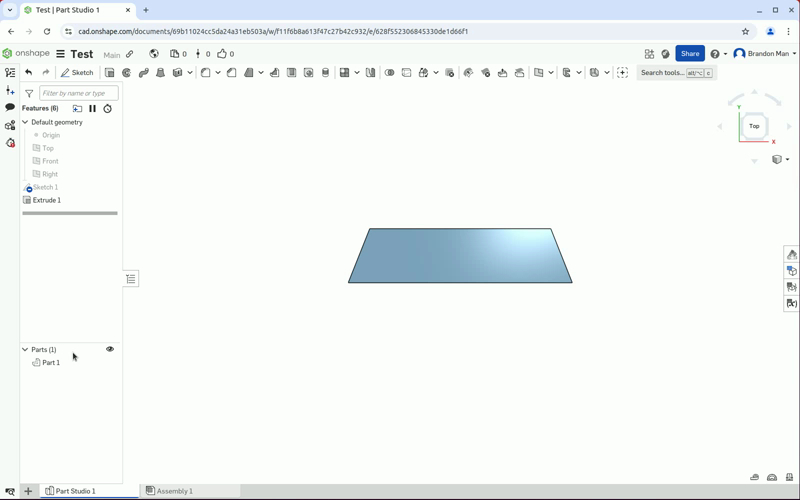
key(space)
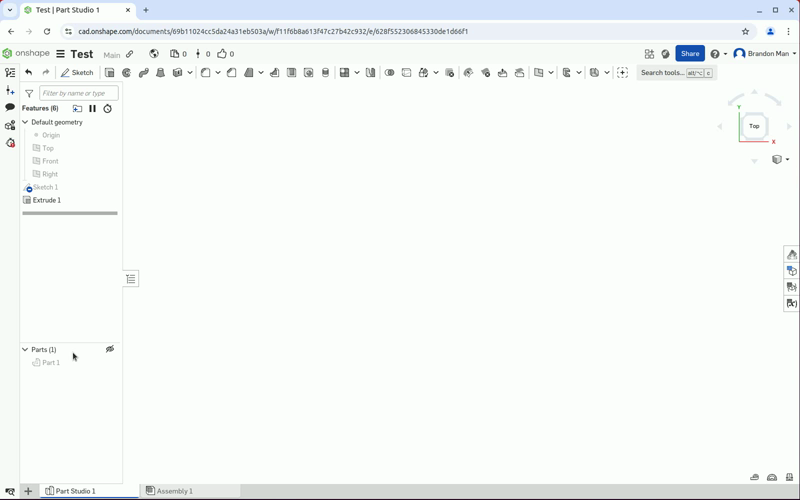
key_down(shift)
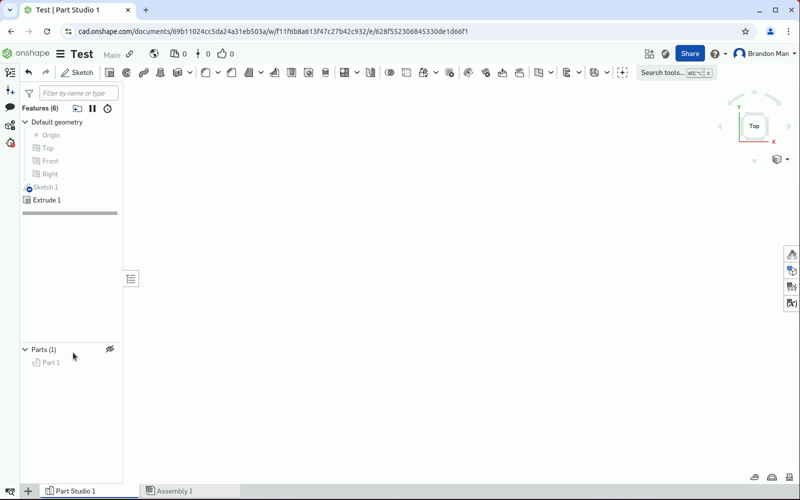
key(up)
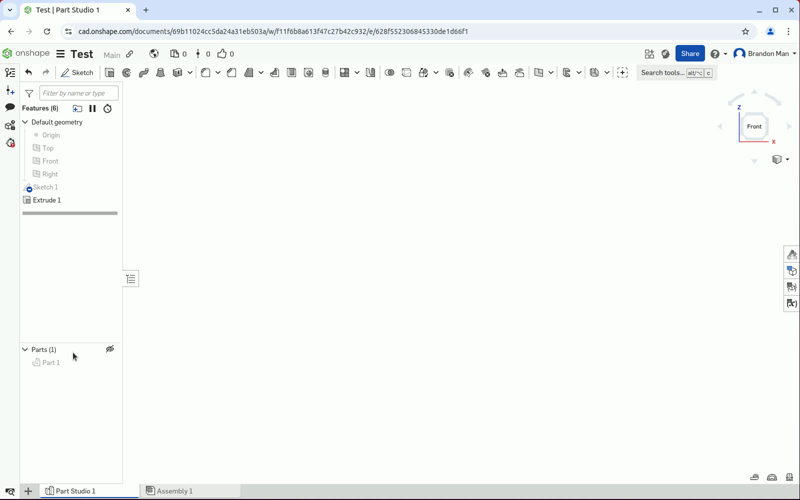
key_up(shift)
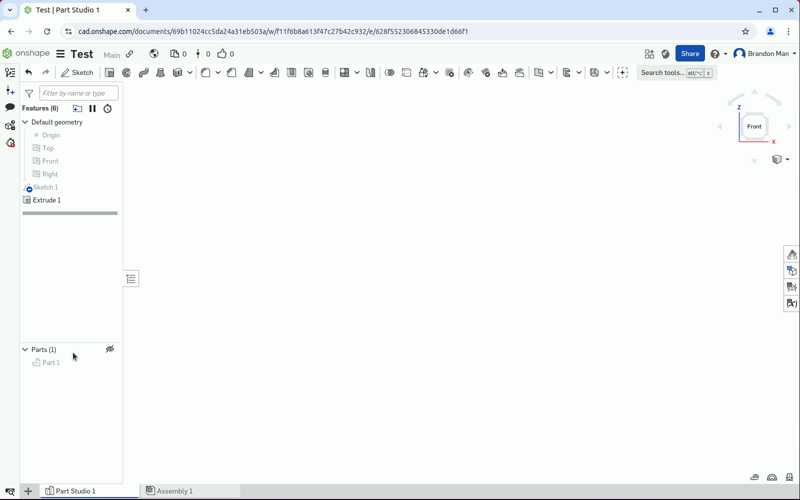
key(space)
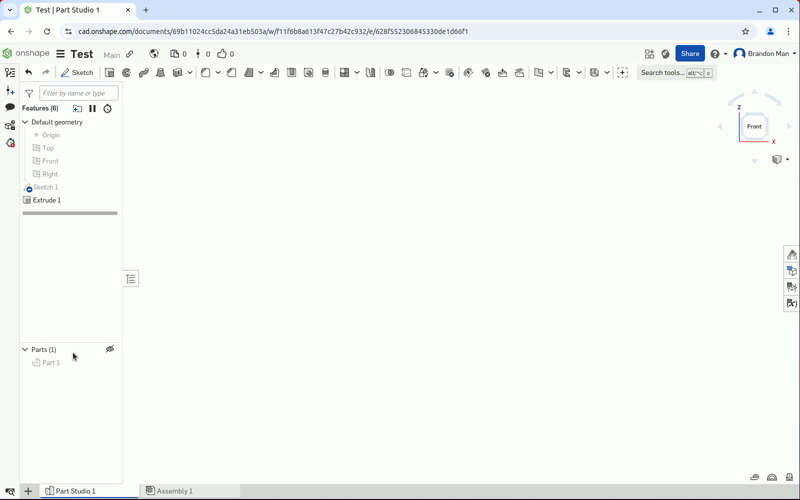
key_down(shift)
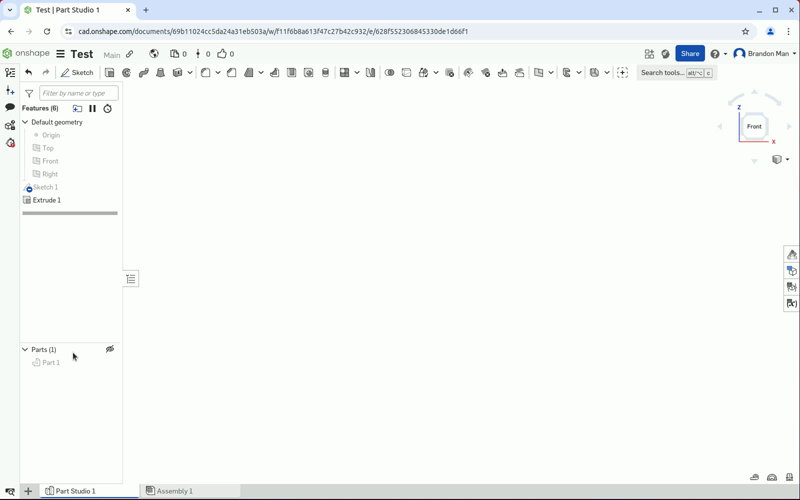
key(left)
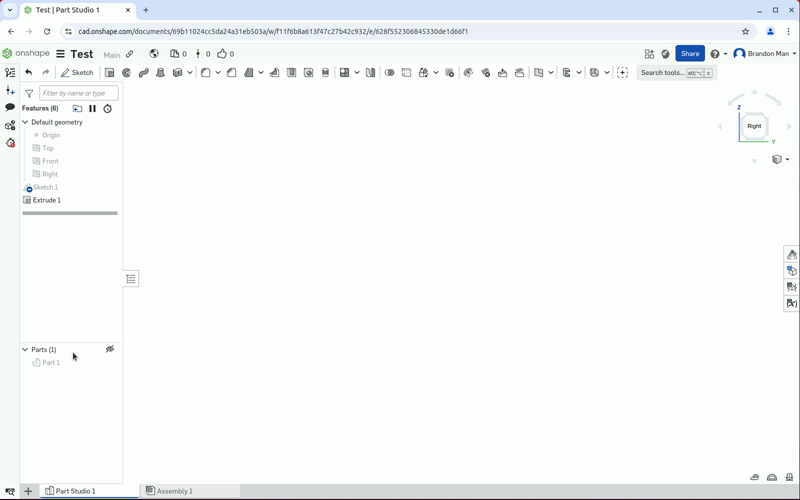
key_up(shift)
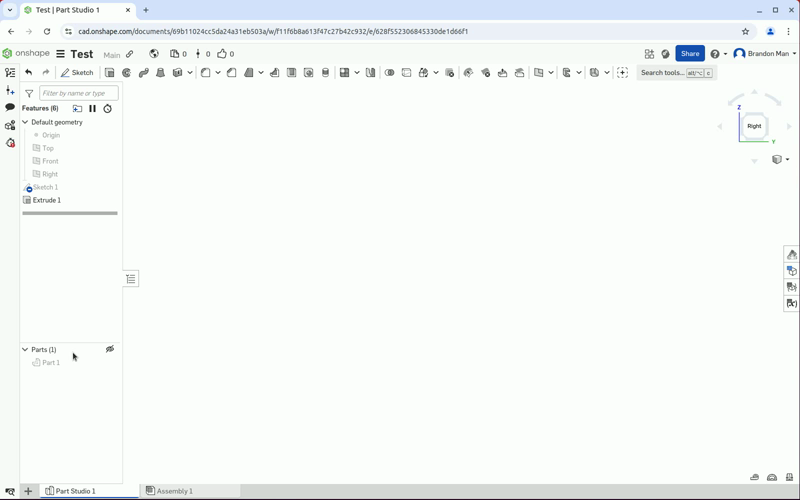
mouse_move(73, 352)
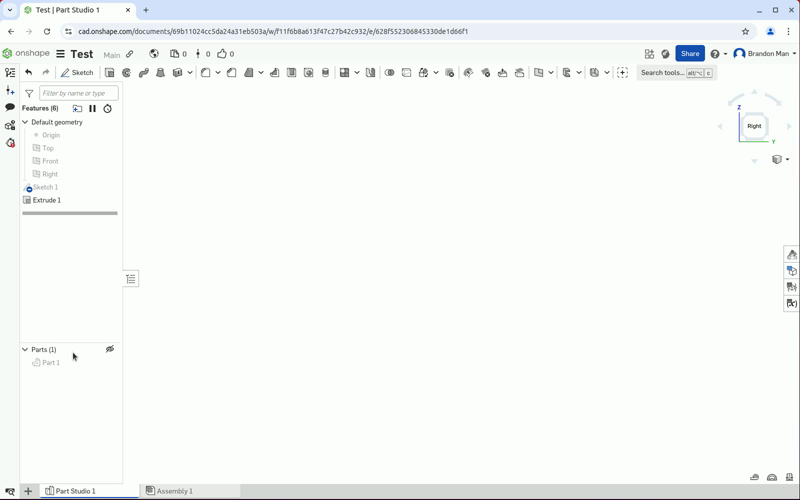
key(shift+y)
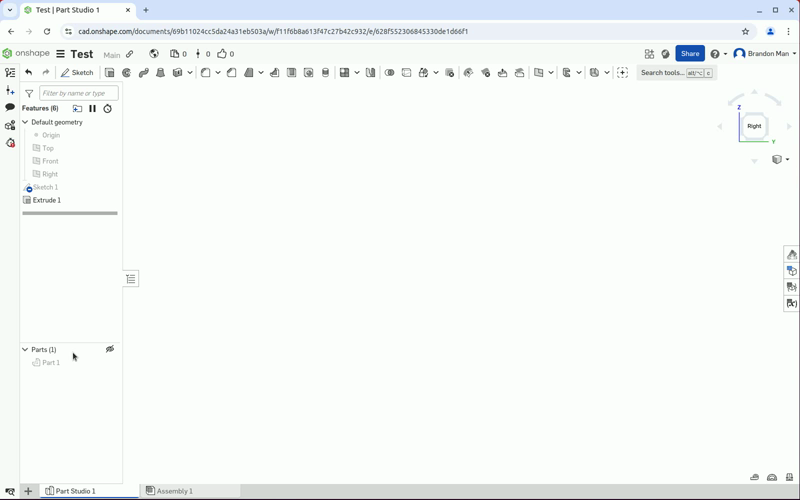
key(shift+s)
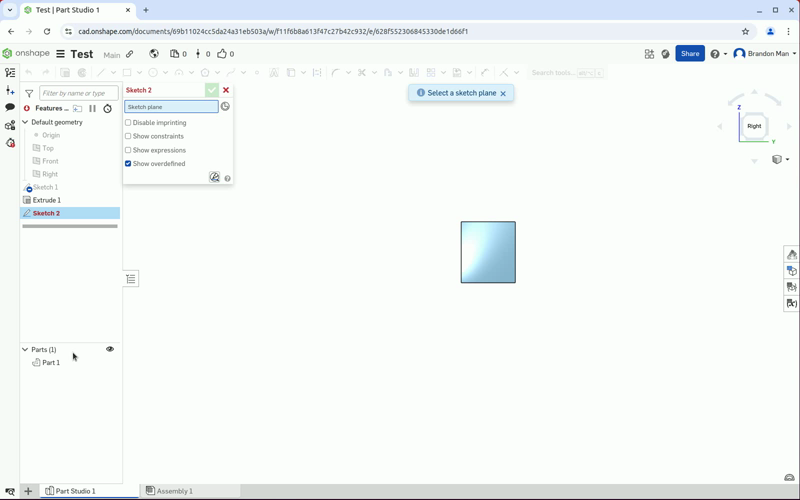
mouse_move(73, 176)
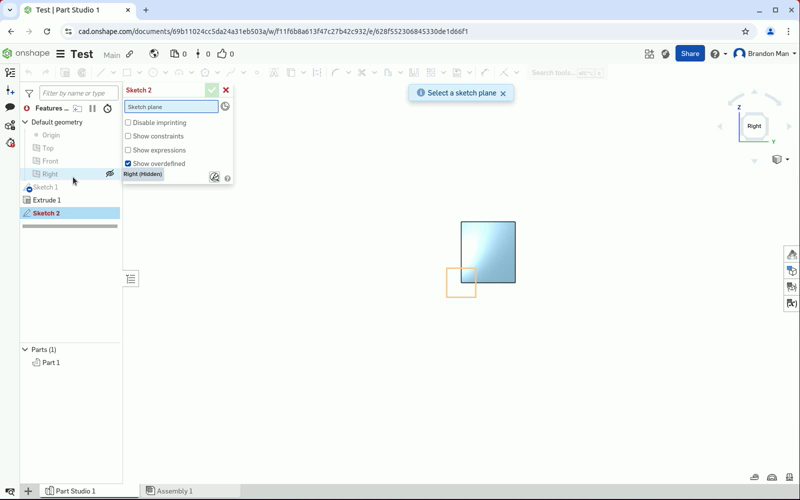
click(73, 176)
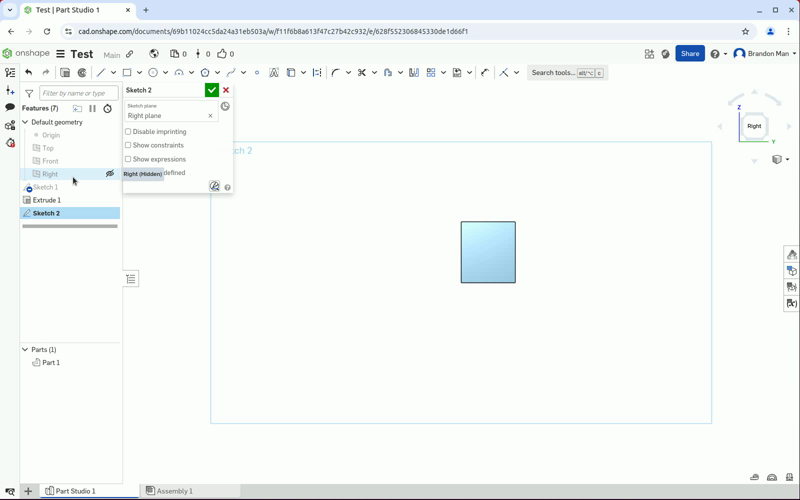
mouse_move(73, 352)
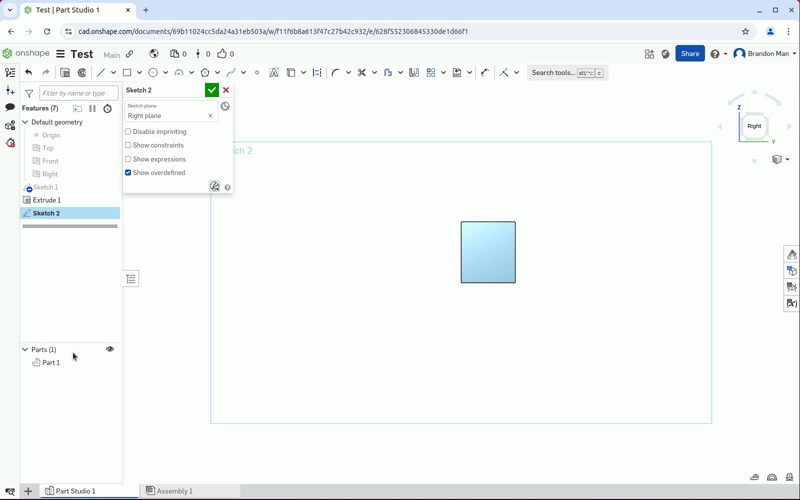
key(y)
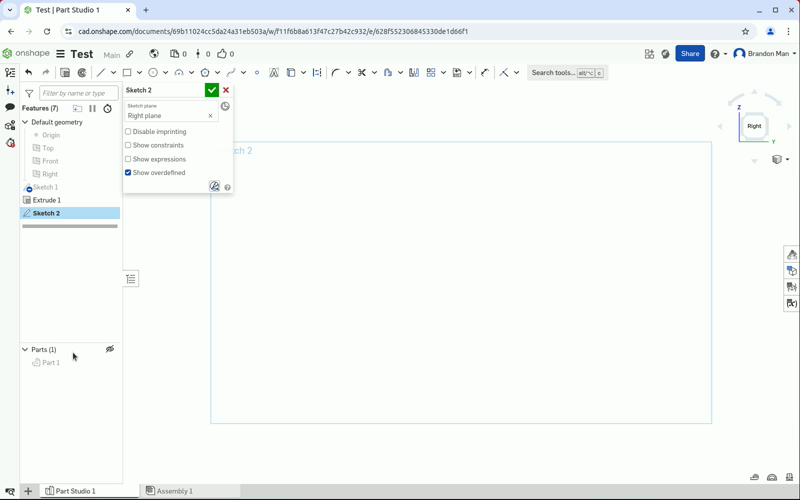
key(l)
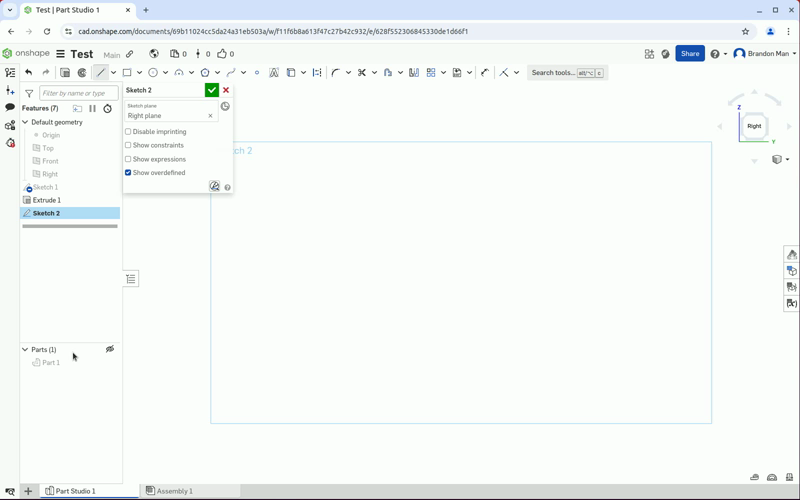
key_down(shift)
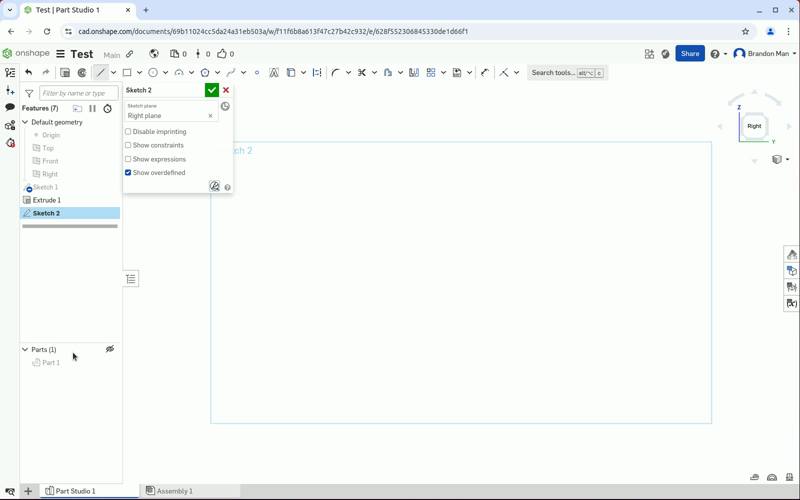
mouse_move(460, 282)
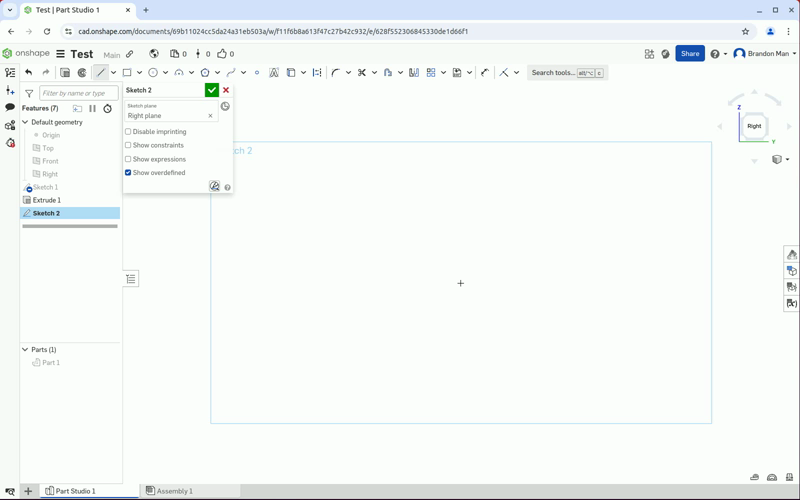
click(460, 282)
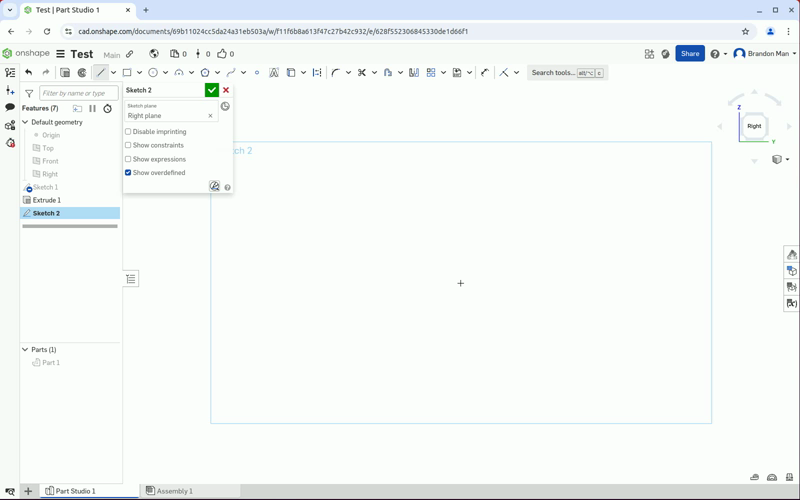
key_up(shift)
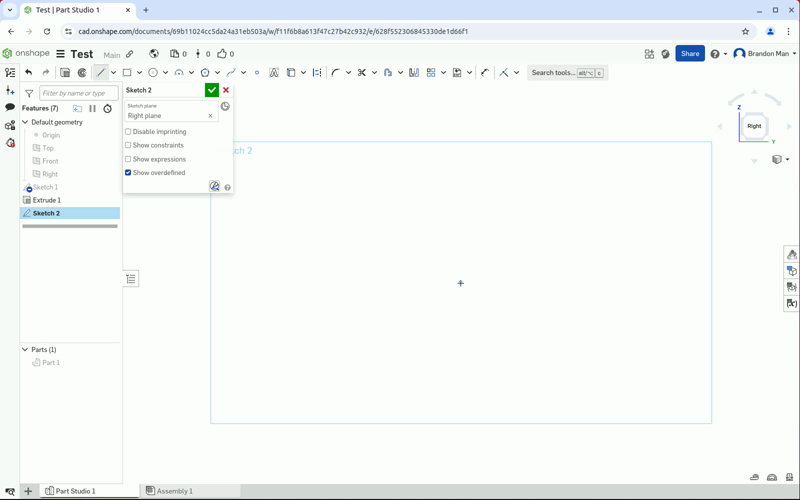
key_down(shift)
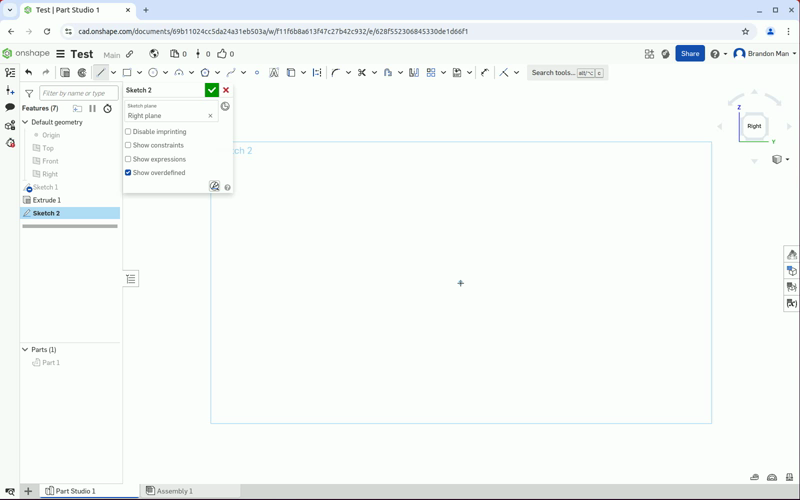
mouse_move(490, 282)
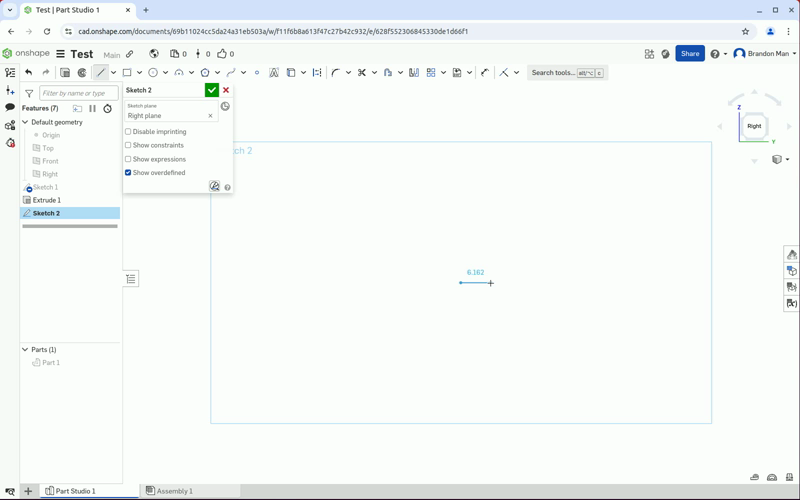
mouse_move(516, 282)
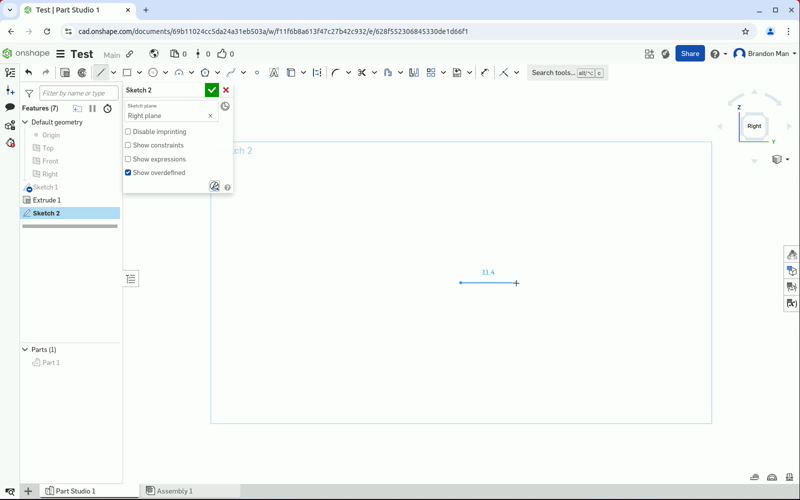
click(516, 282)
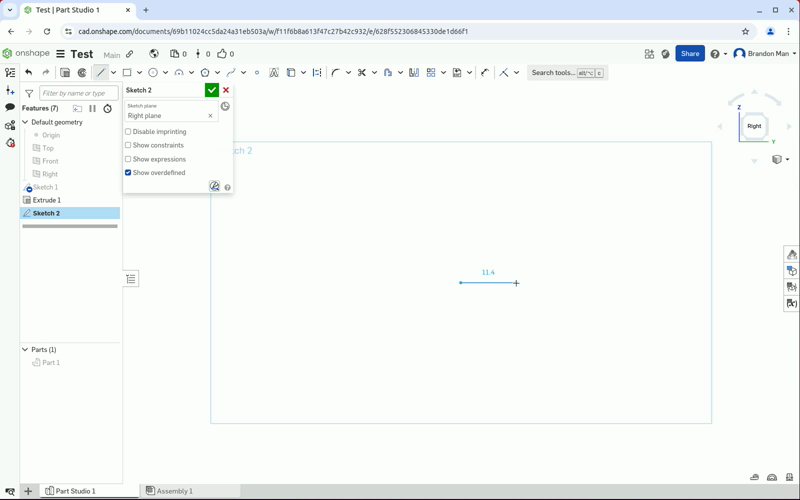
key_up(shift)
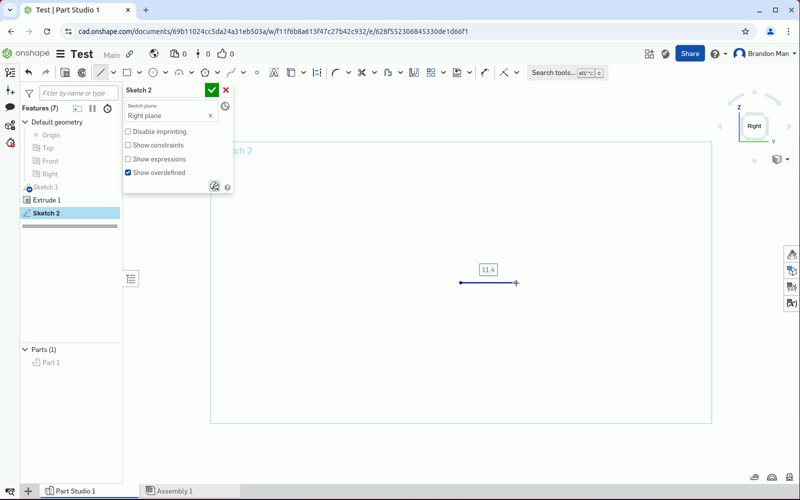
key_down(shift)
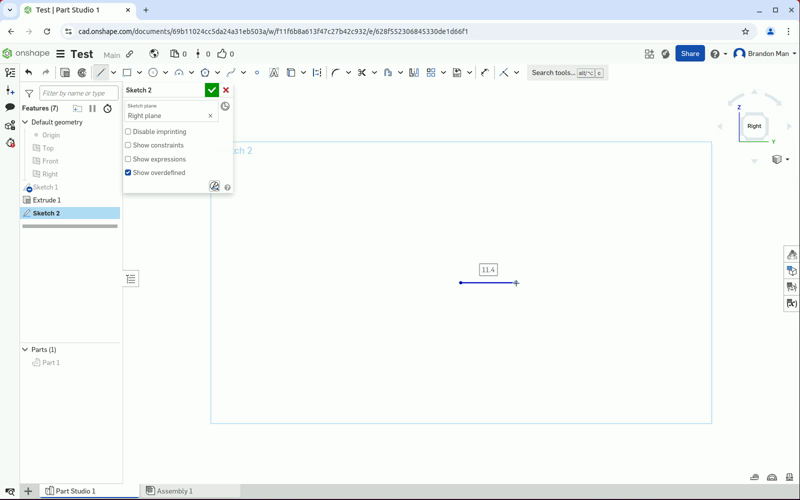
mouse_move(546, 282)
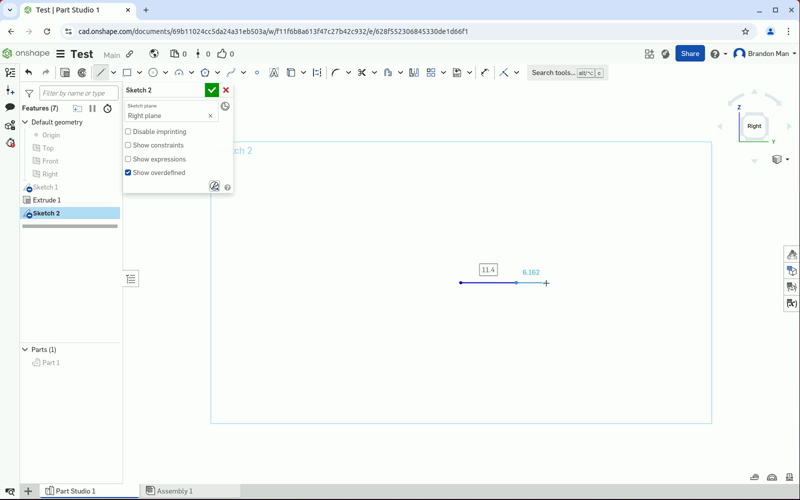
mouse_move(500, 227)
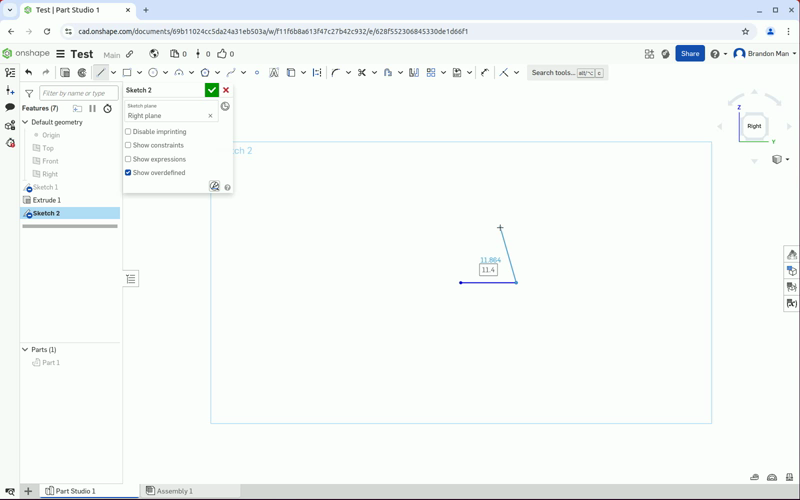
click(500, 227)
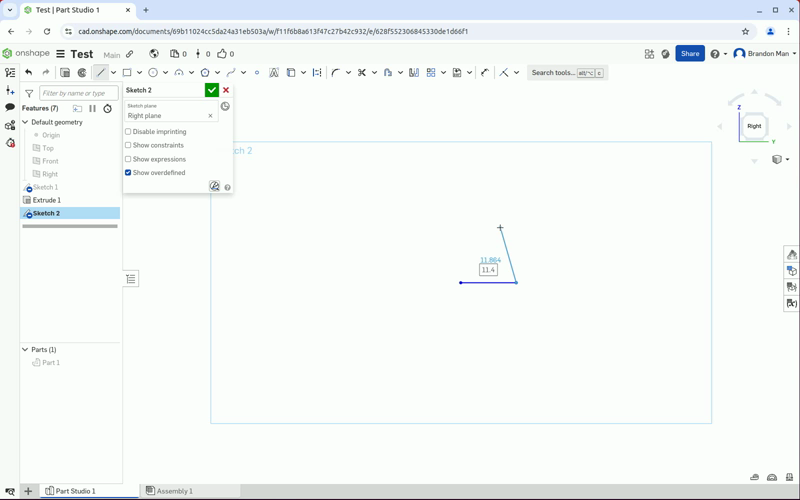
key_up(shift)
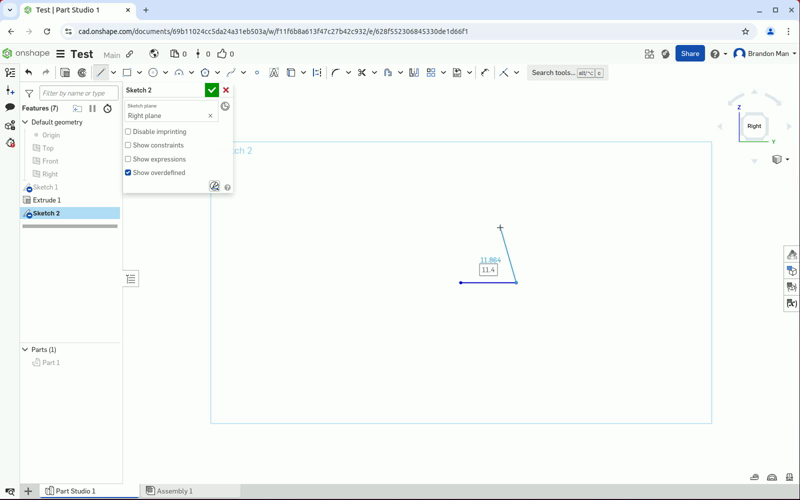
key_down(shift)
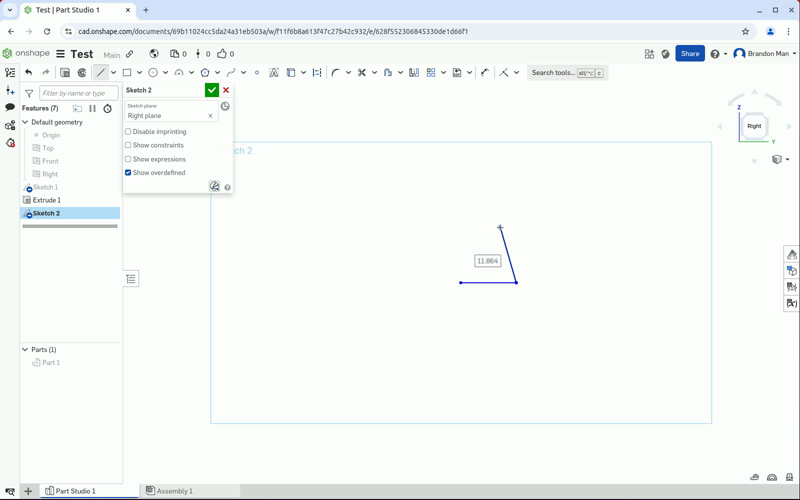
mouse_move(530, 227)
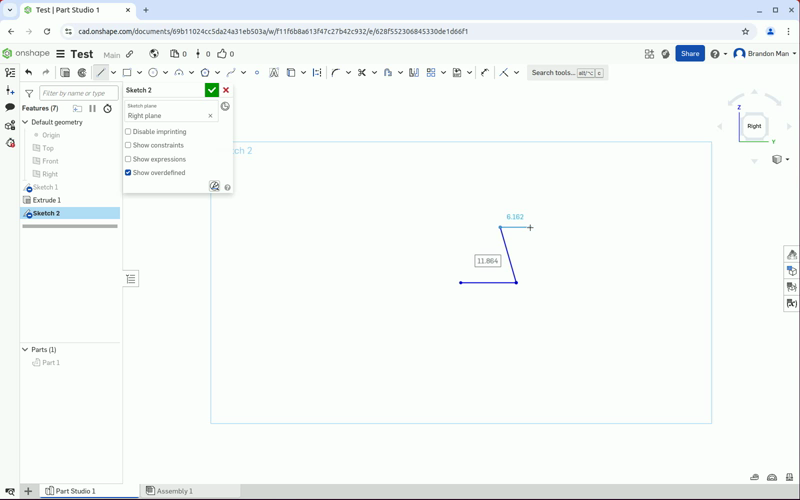
mouse_move(460, 240)
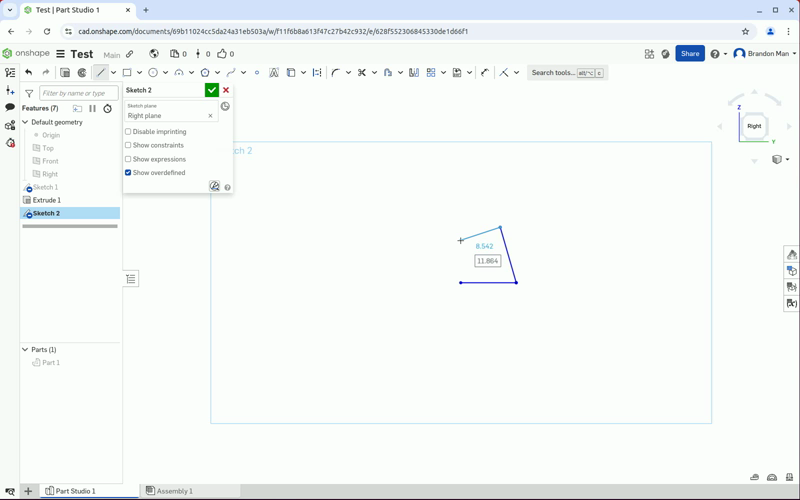
click(460, 240)
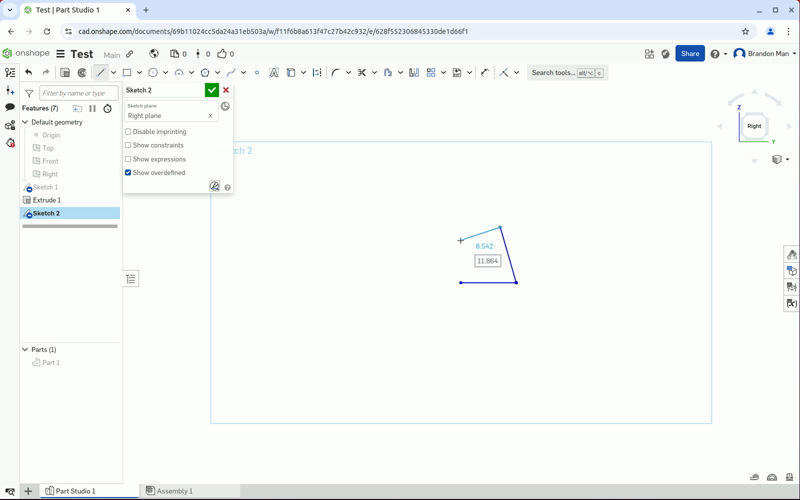
key_up(shift)
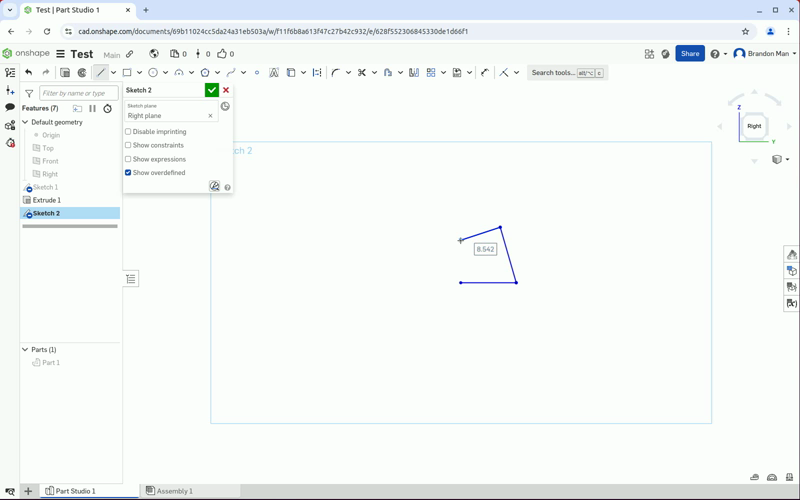
mouse_move(490, 240)
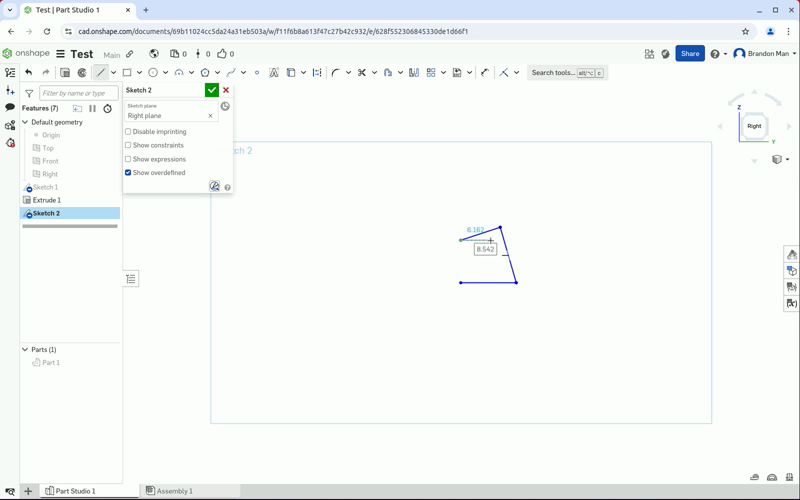
key_down(shift)
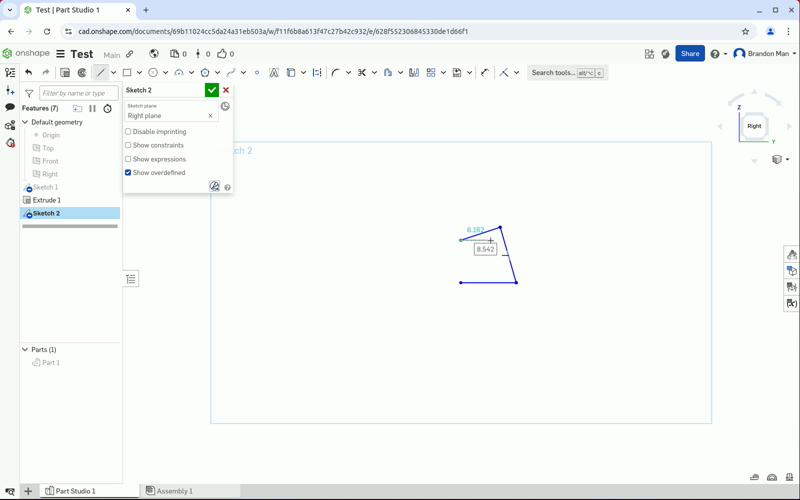
mouse_move(460, 282)
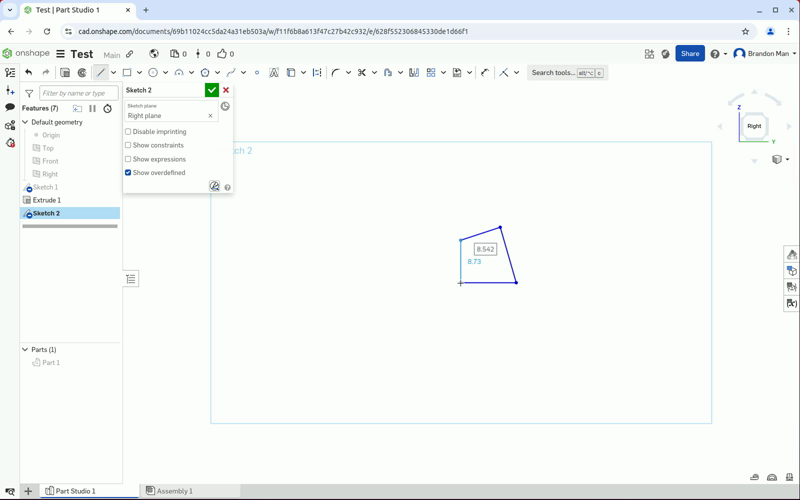
key_up(shift)
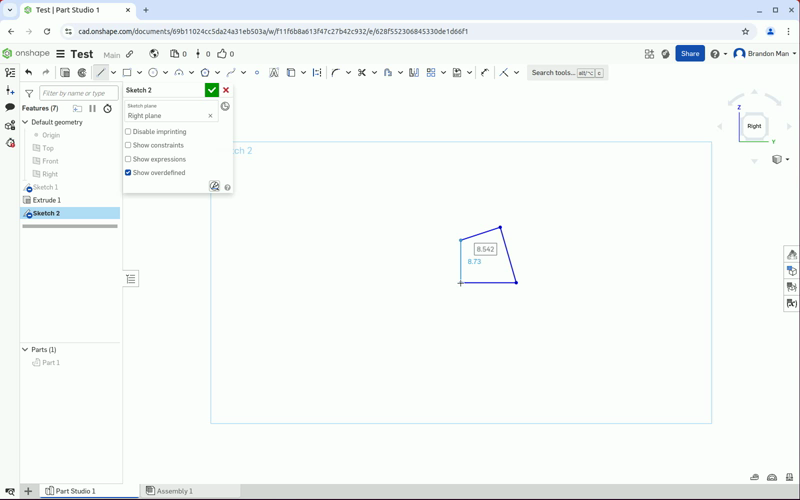
click(460, 282)
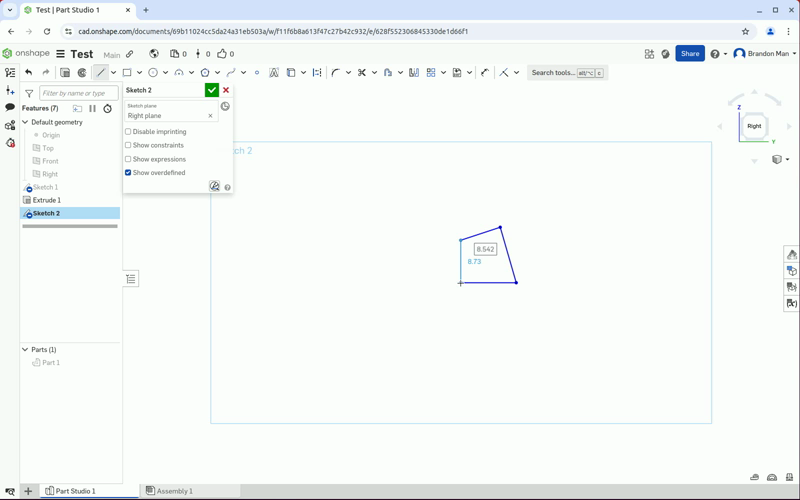
key(esc)
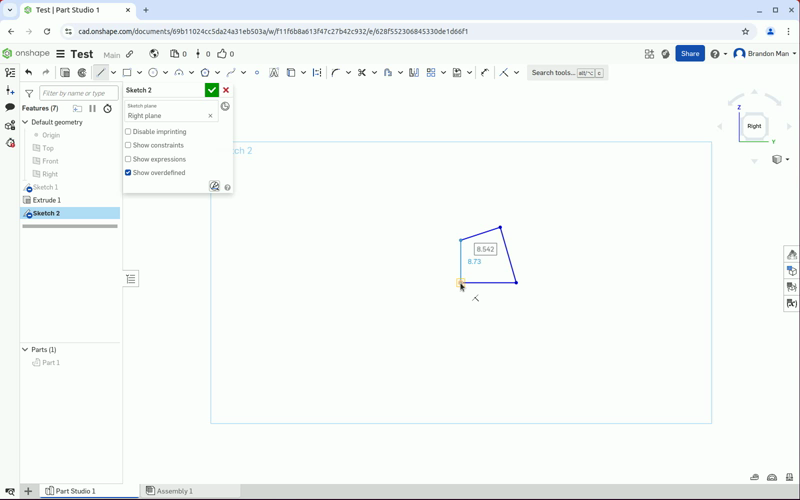
mouse_move(501, 258)
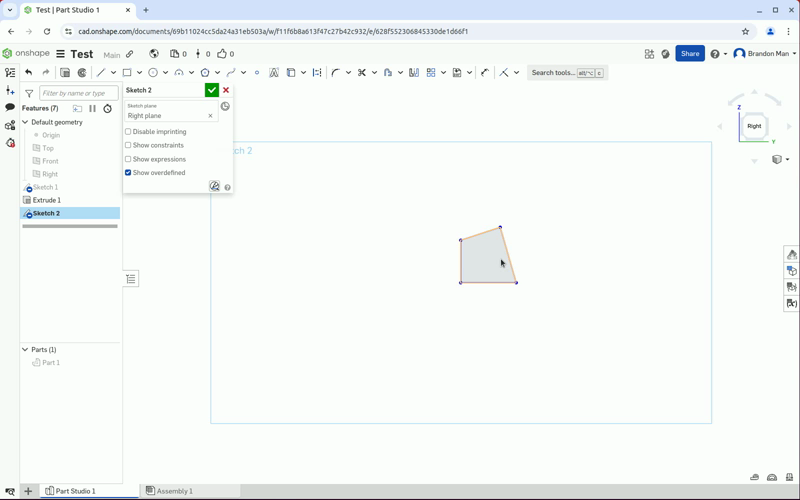
click(501, 258)
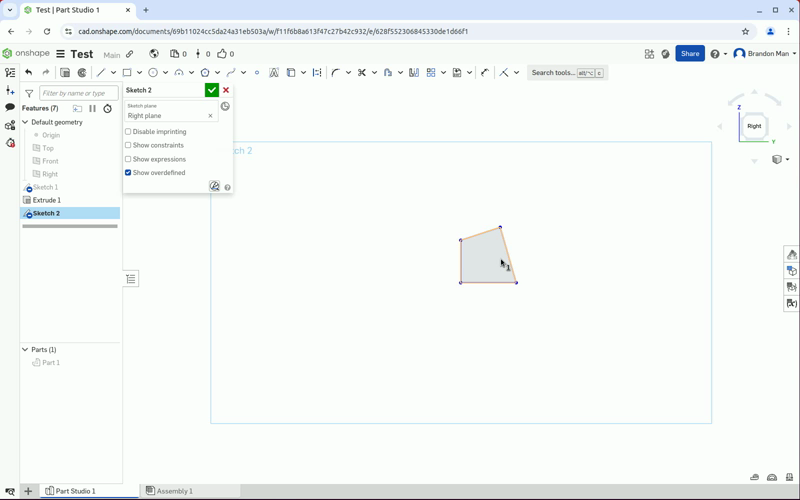
mouse_move(73, 352)
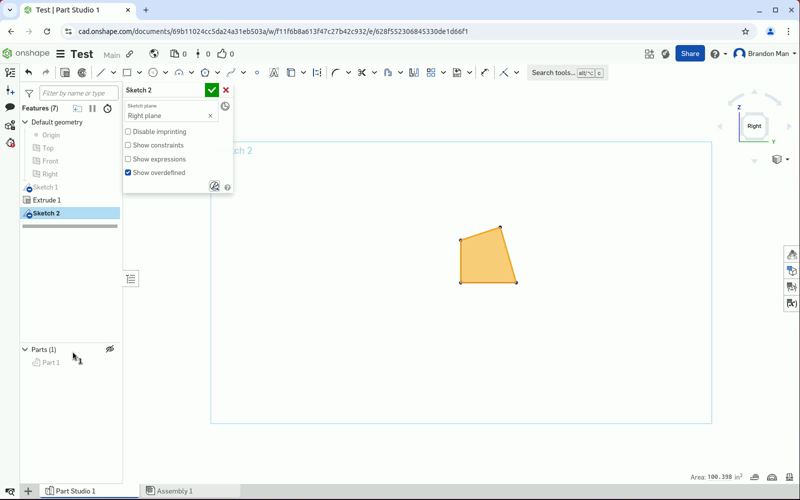
key(shift+y)
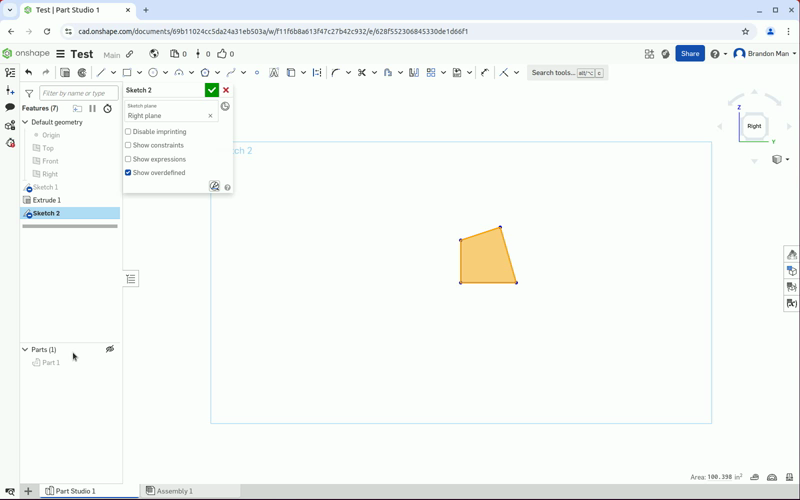
key(shift+e)
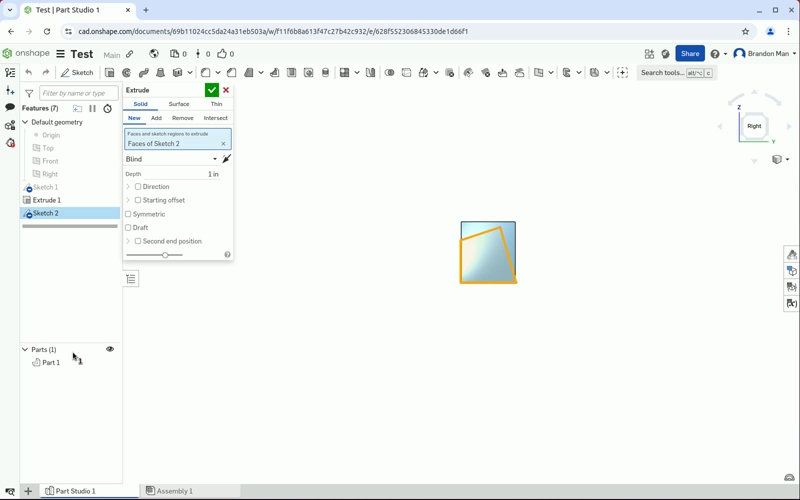
mouse_move(143, 106)
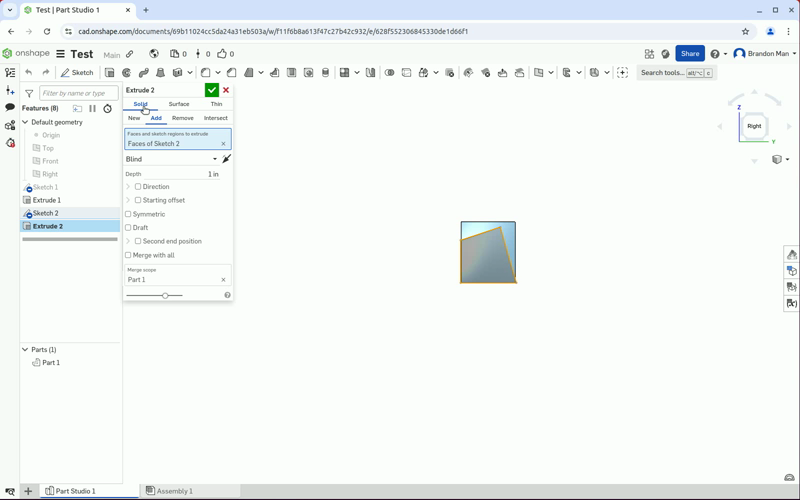
click(143, 106)
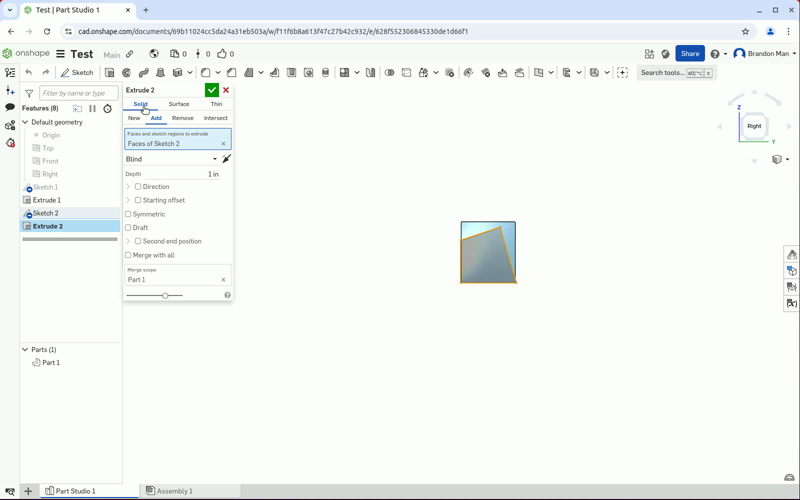
mouse_move(219, 120)
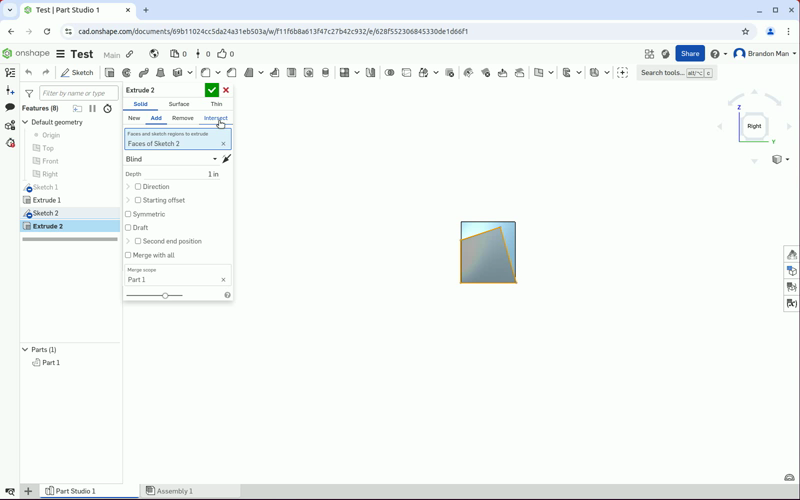
click(219, 120)
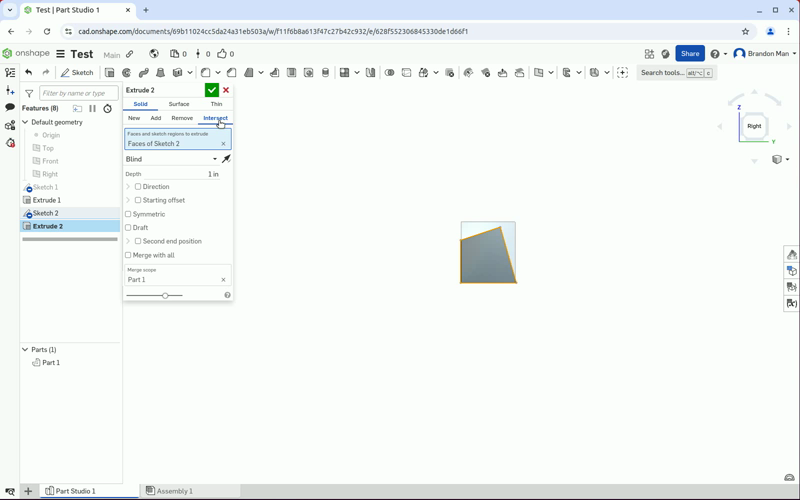
key(tab, 4)
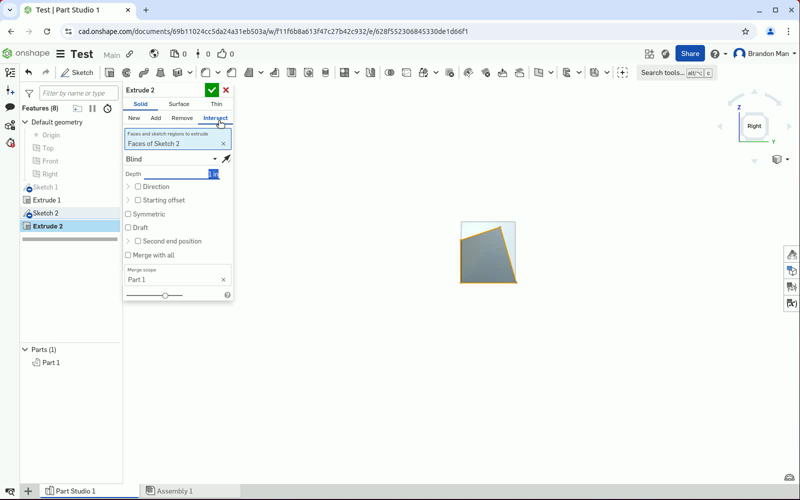
text(46.698)
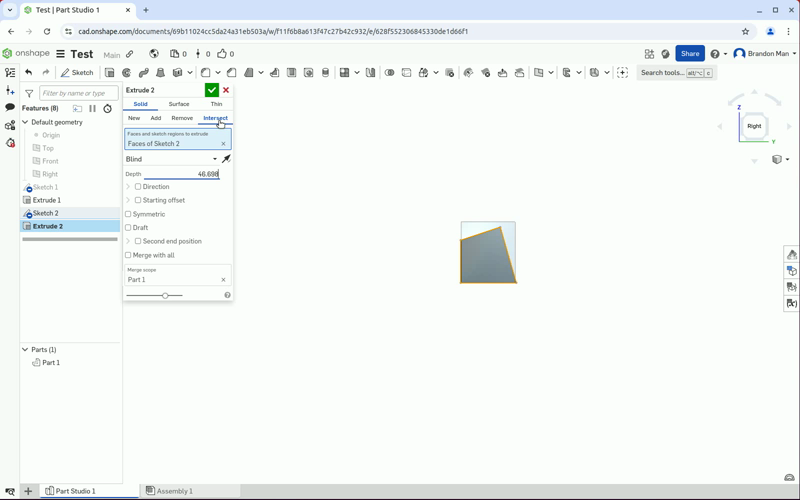
key(tab, 3)
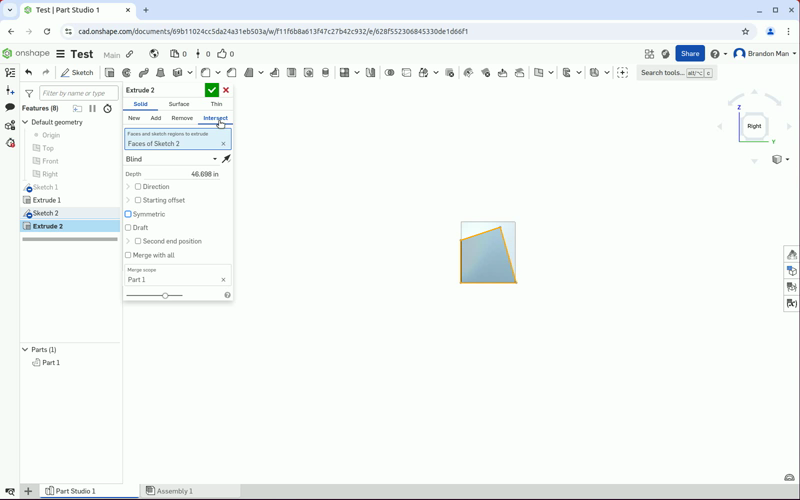
key(space)
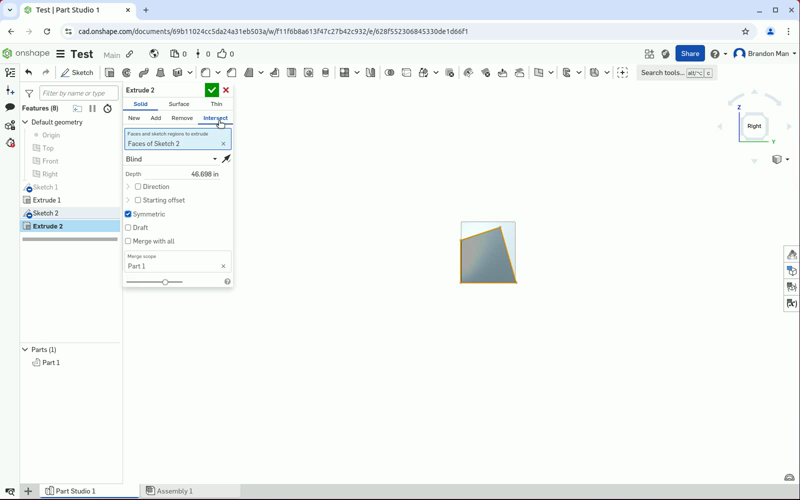
key(enter)
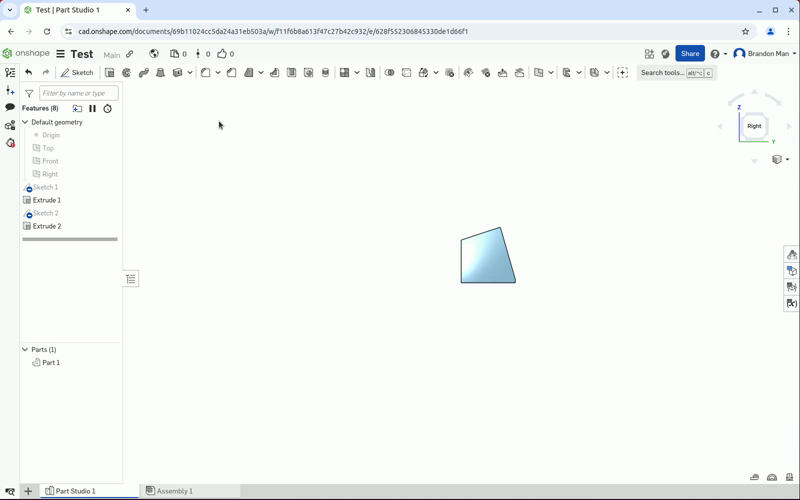
key(shift+h)
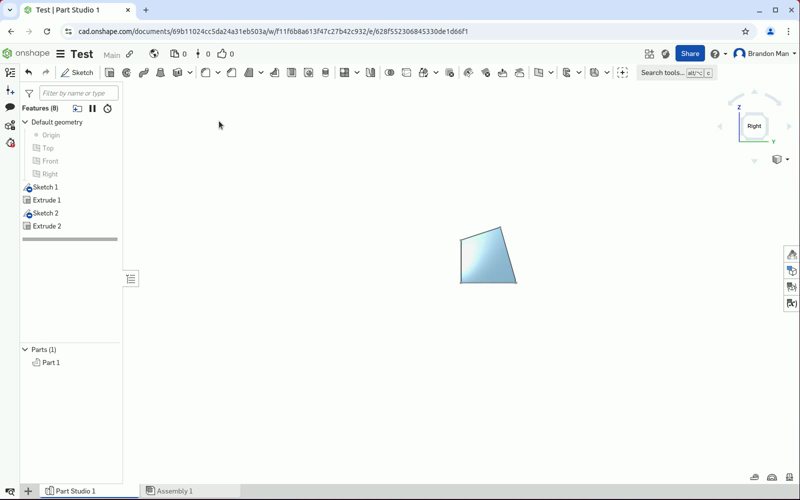
key(shift+h)
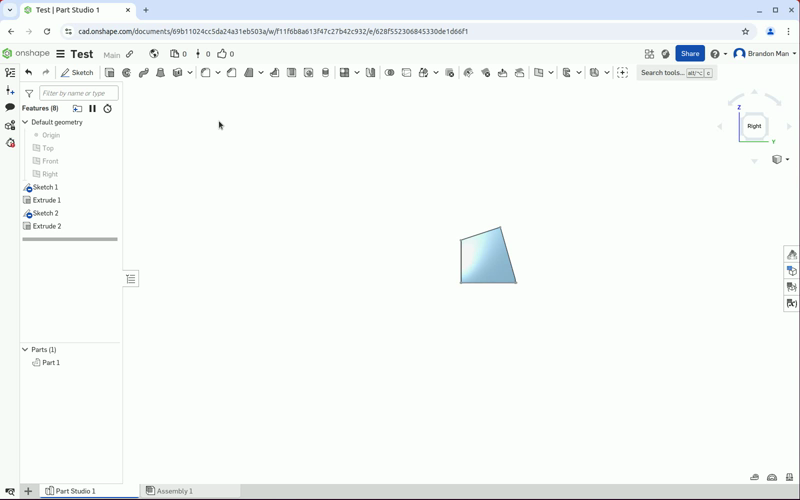
key(shift+7)
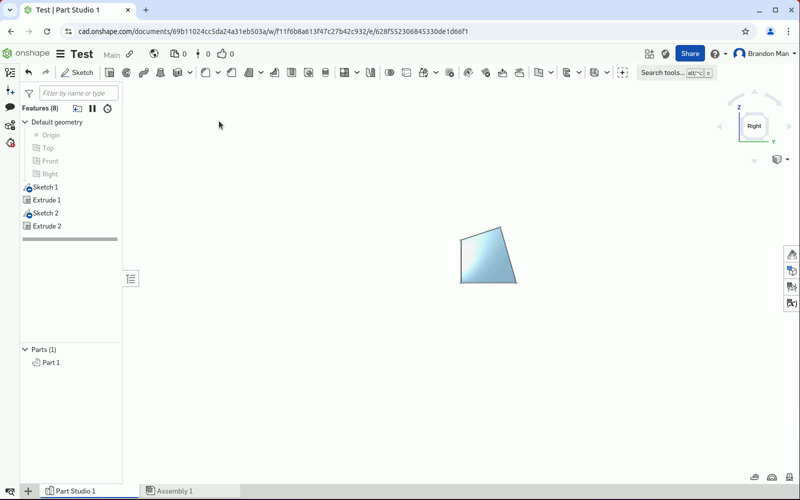
key(right, 2)
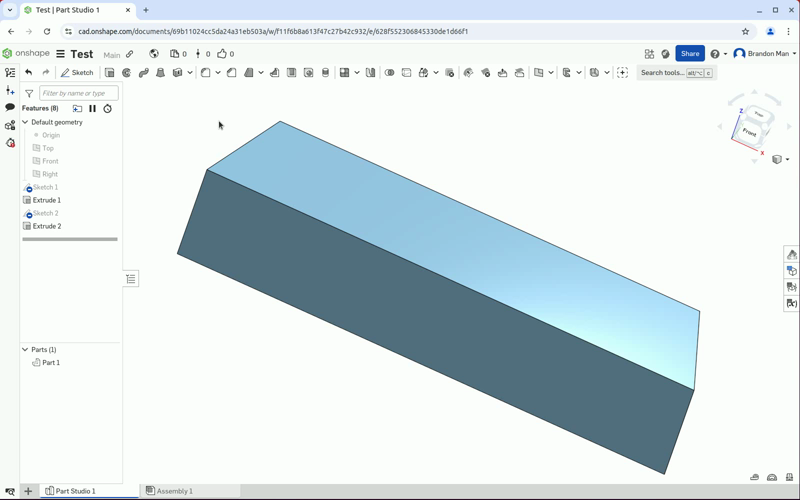
key(down, 2)
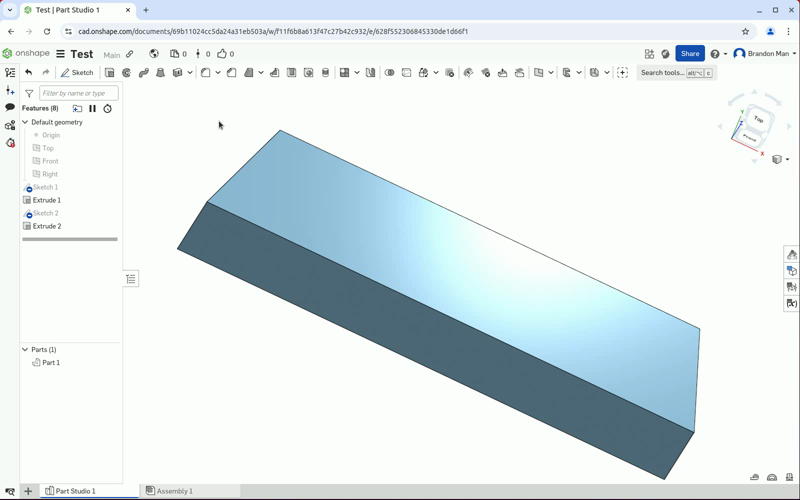
key(up, 2)
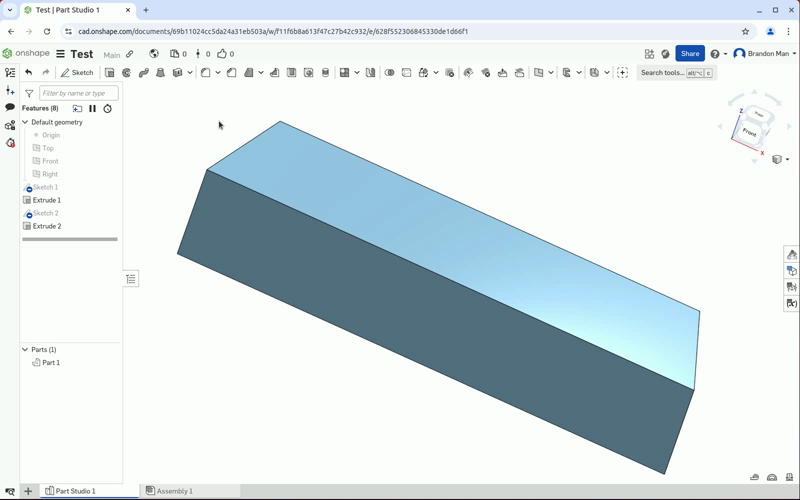
key(left, 2)
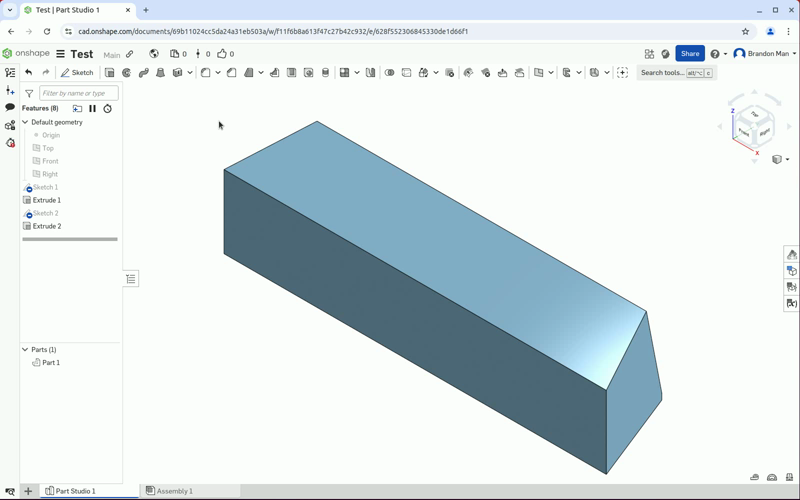
mouse_move(73, 189)
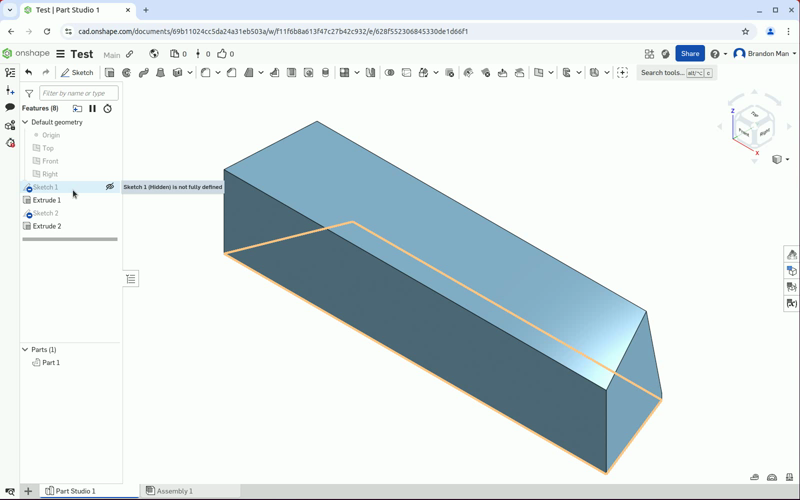
click(73, 189)